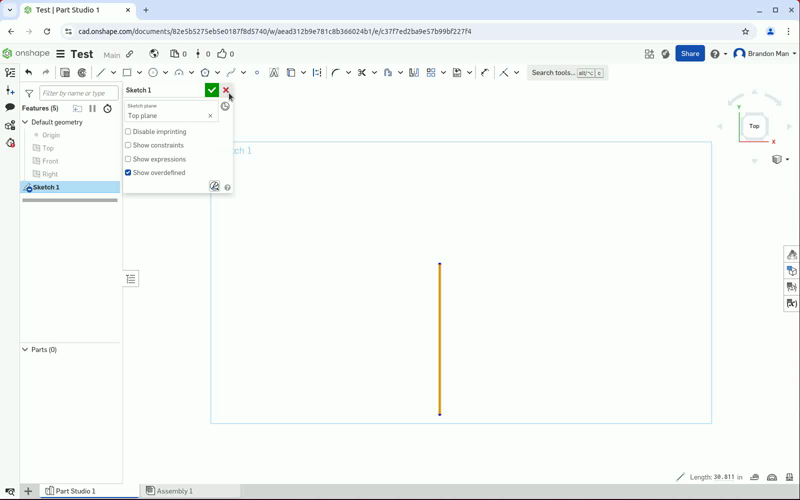
key(shift+h)
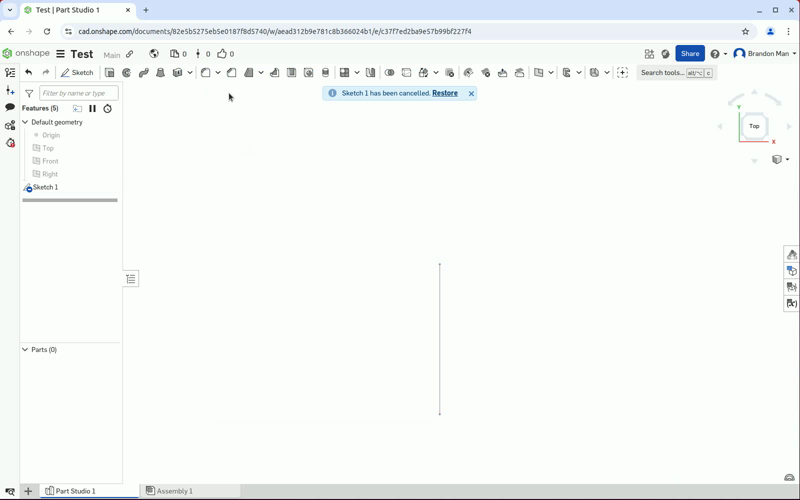
key(shift+s)
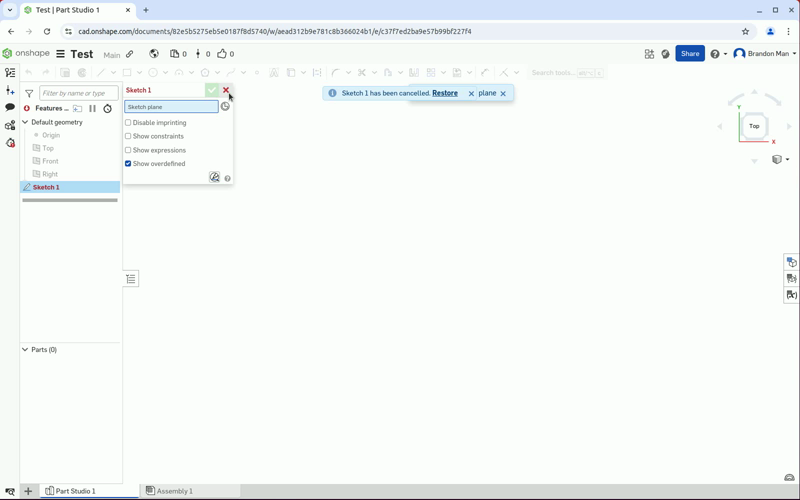
mouse_move(73, 150)
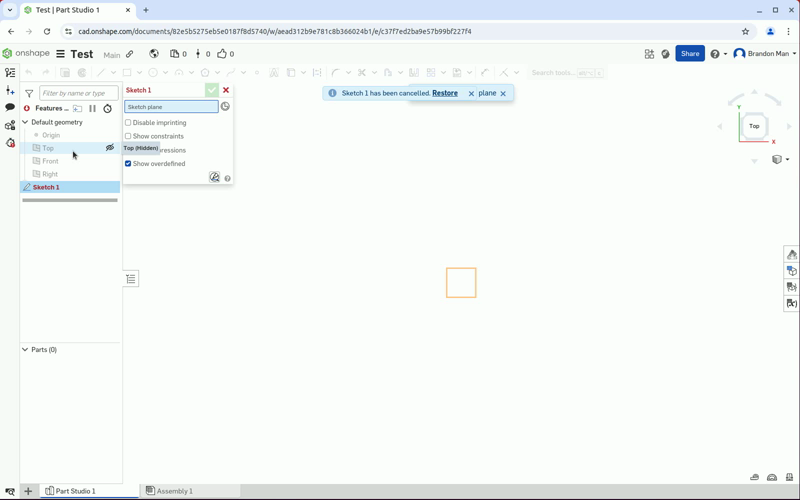
click(73, 150)
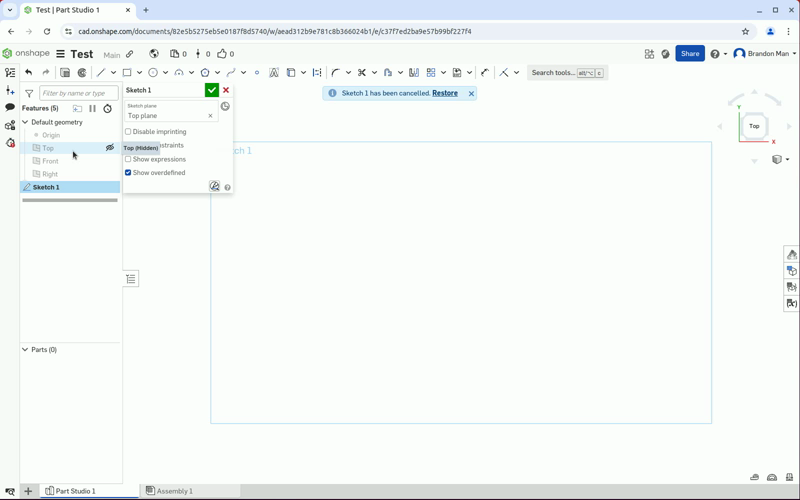
mouse_move(73, 352)
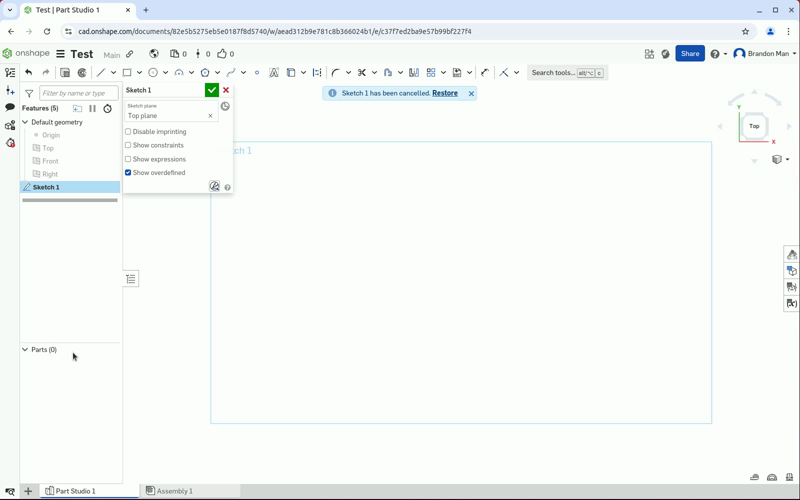
key(y)
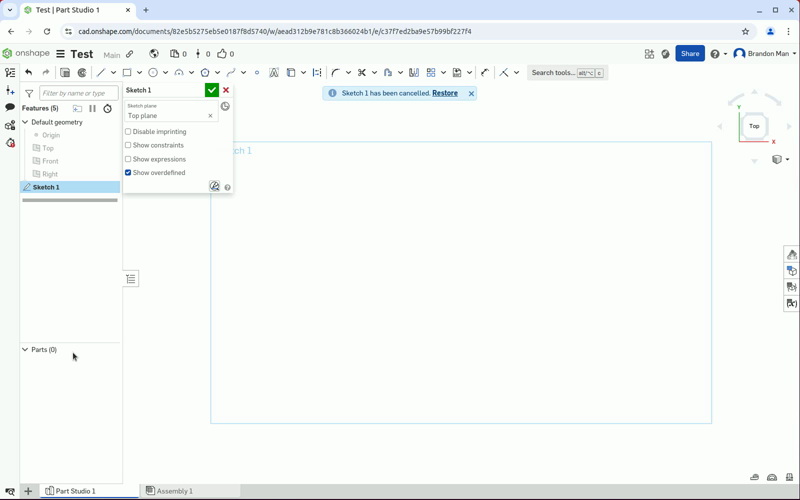
key(l)
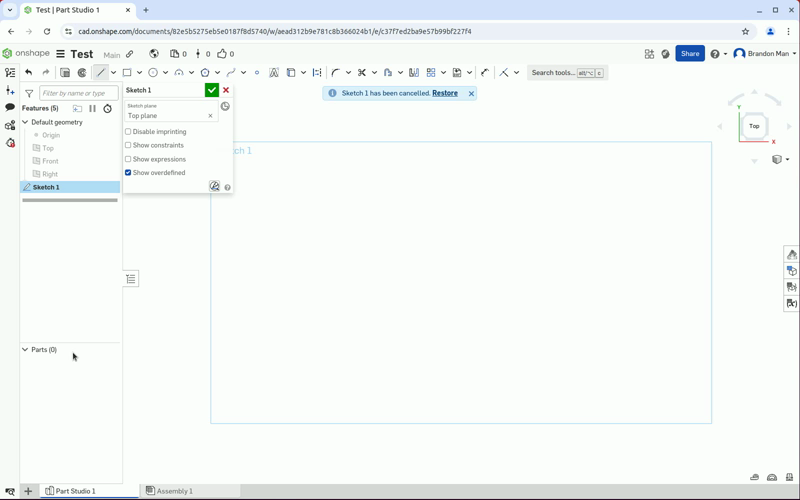
key_down(shift)
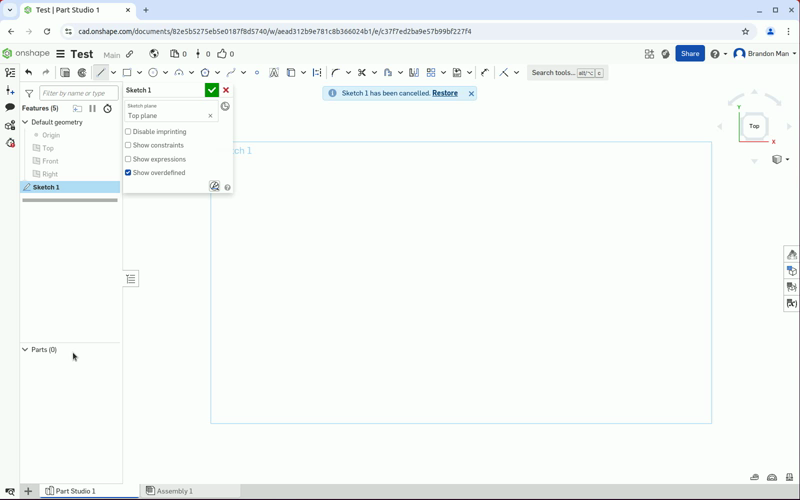
mouse_move(348, 333)
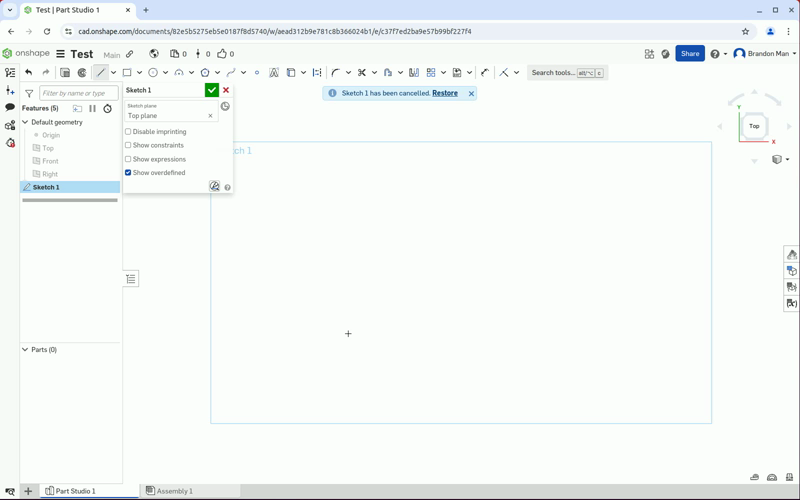
click(348, 333)
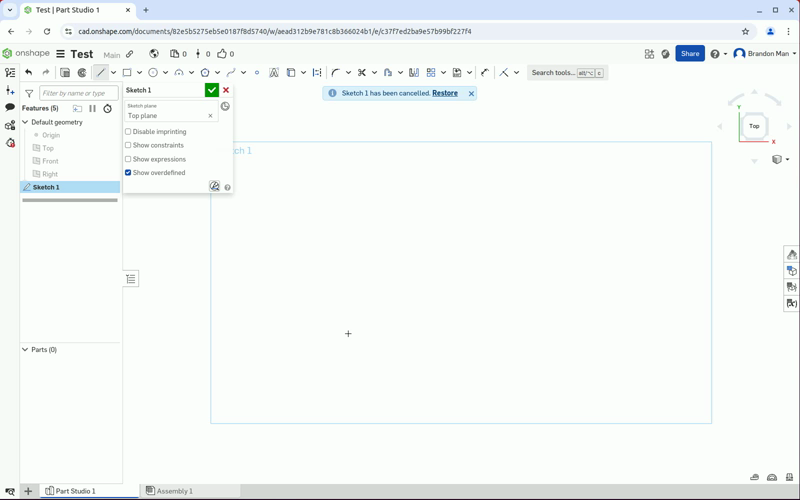
key_up(shift)
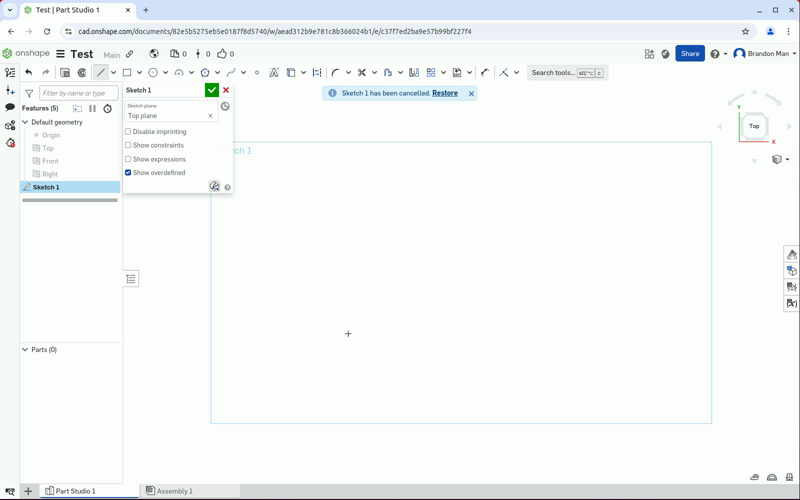
key_down(shift)
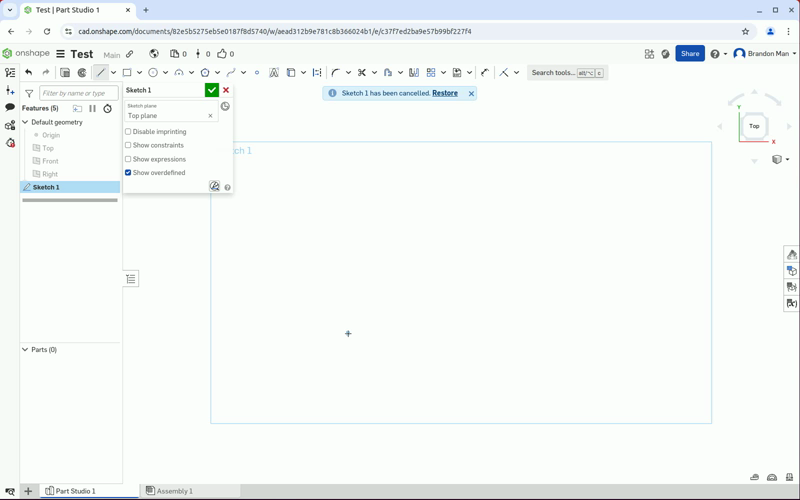
mouse_move(572, 333)
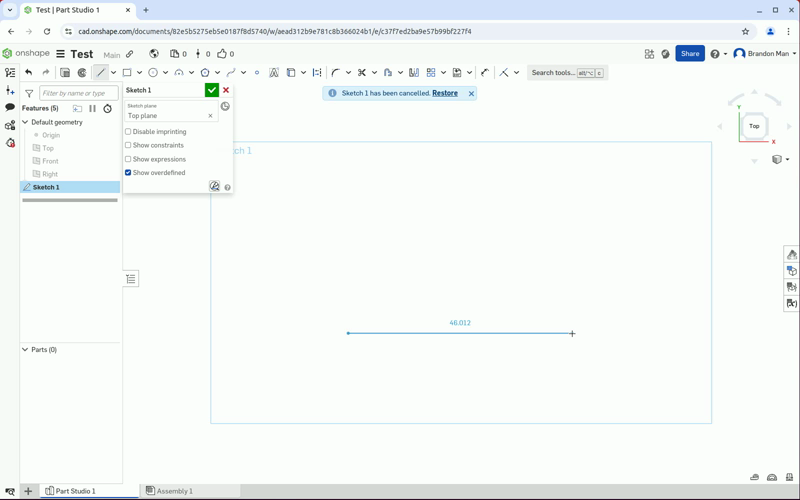
click(572, 333)
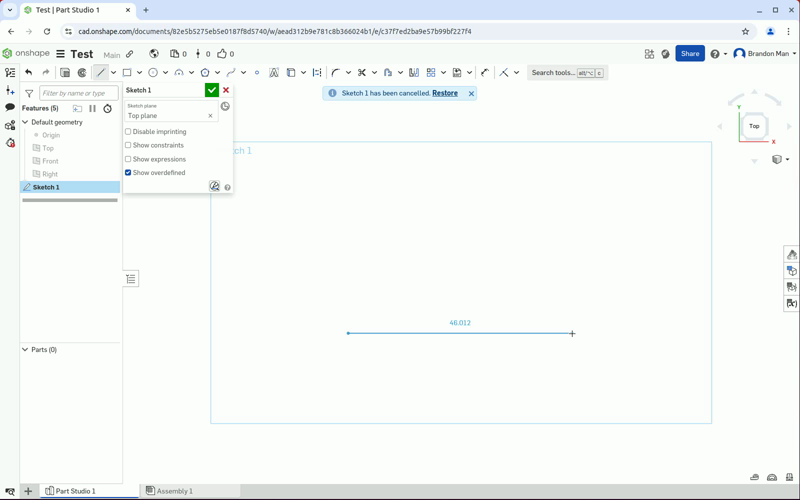
key_up(shift)
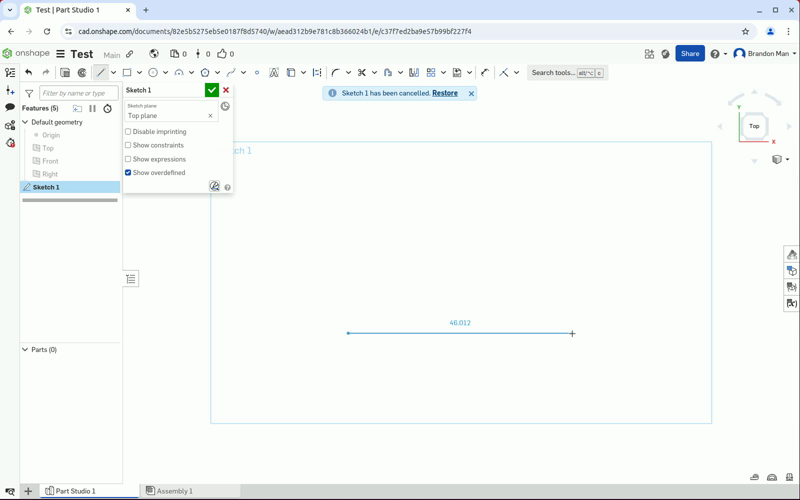
key_down(shift)
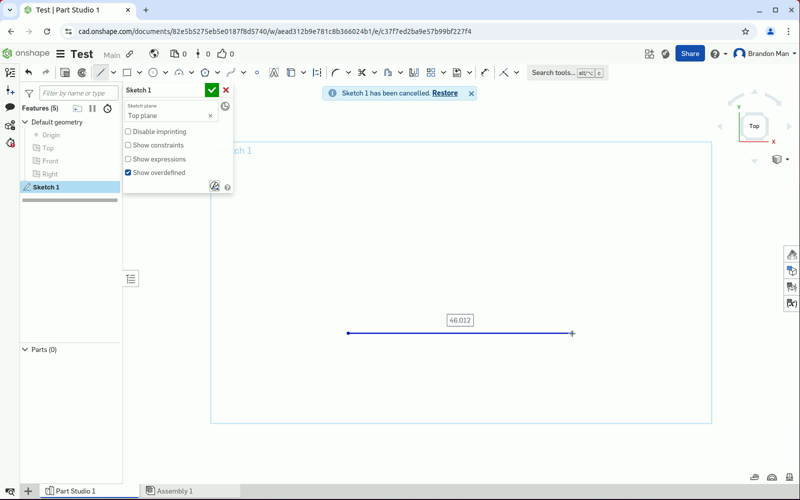
mouse_move(572, 234)
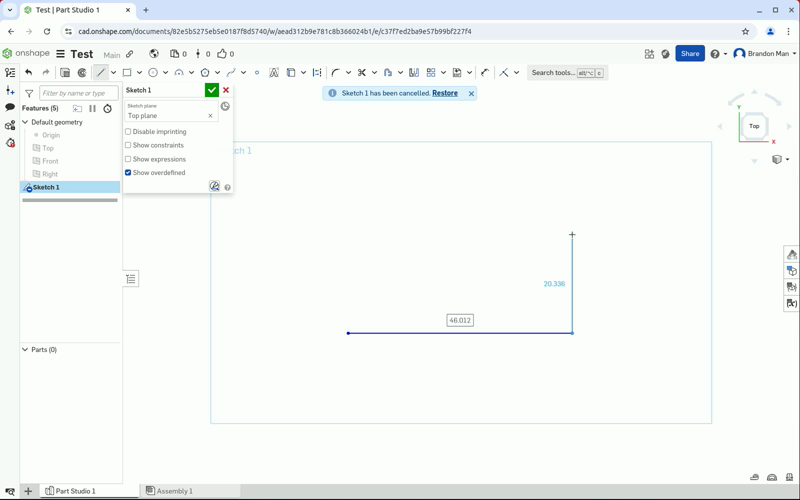
click(572, 234)
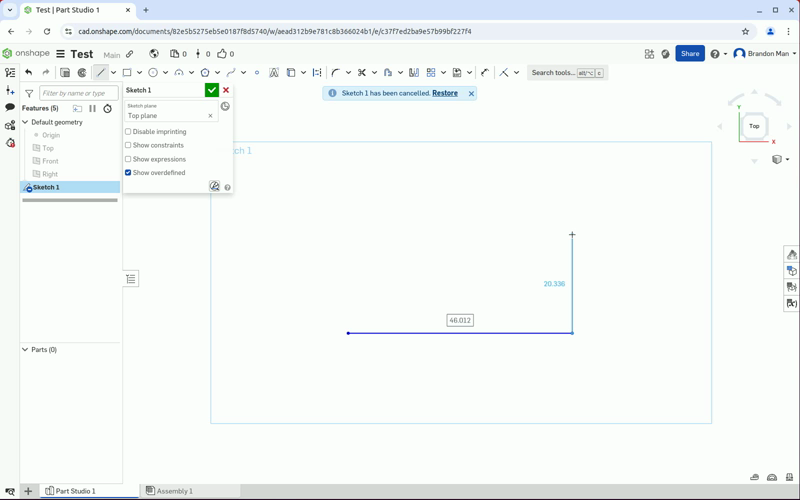
key_up(shift)
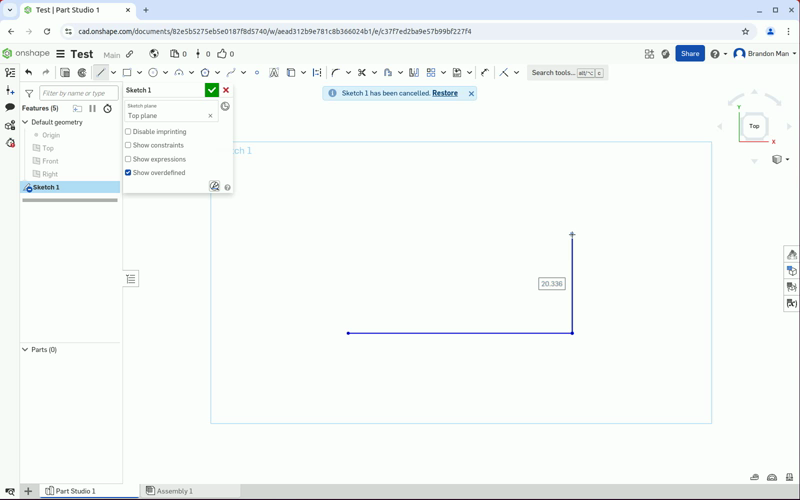
key_down(shift)
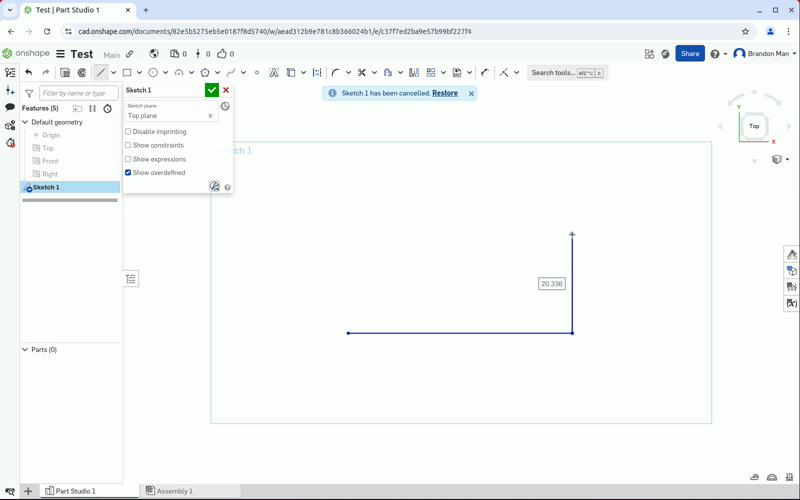
mouse_move(348, 234)
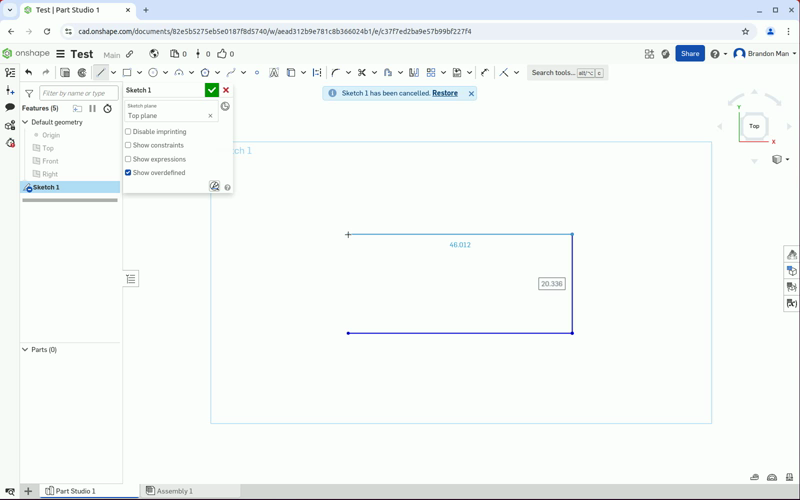
click(348, 234)
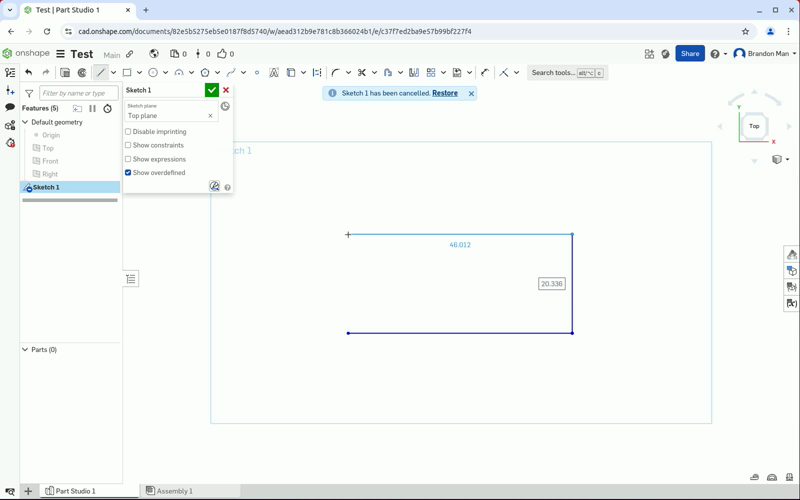
key_up(shift)
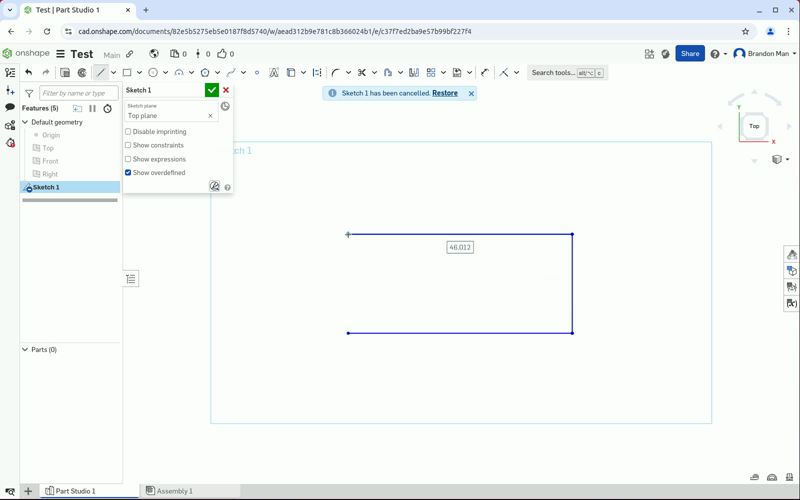
key_down(shift)
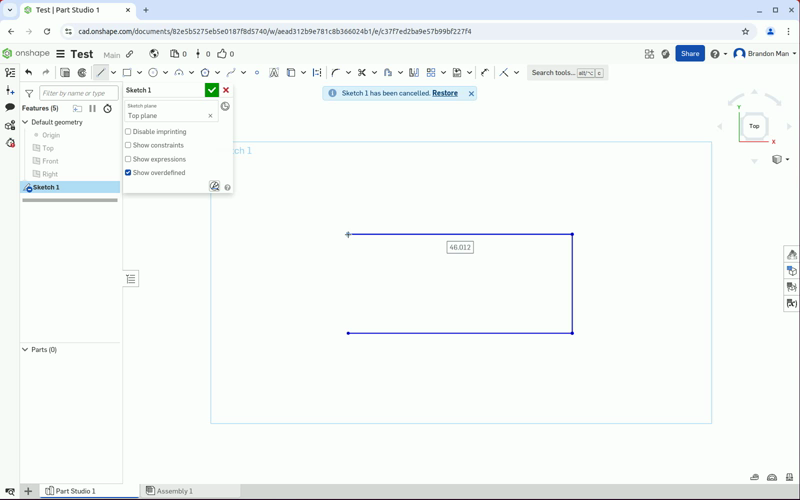
mouse_move(348, 333)
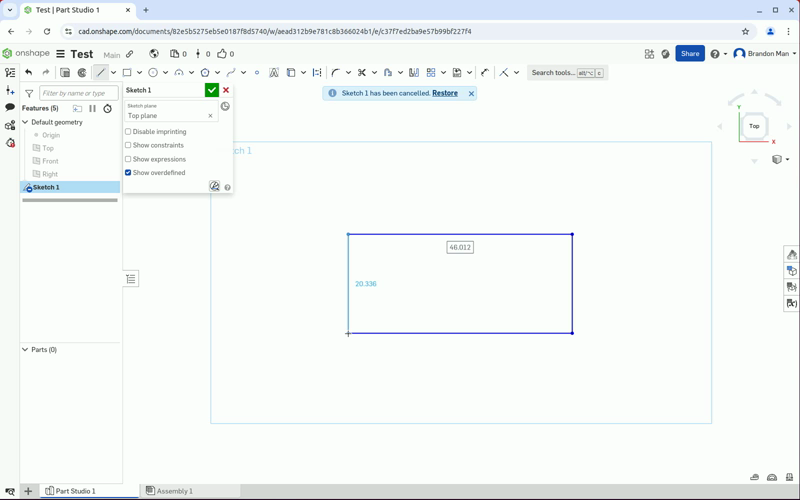
key_up(shift)
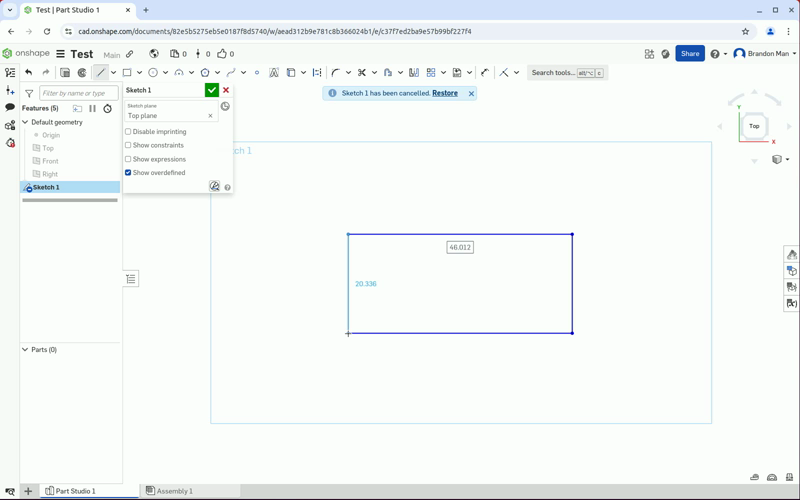
click(348, 333)
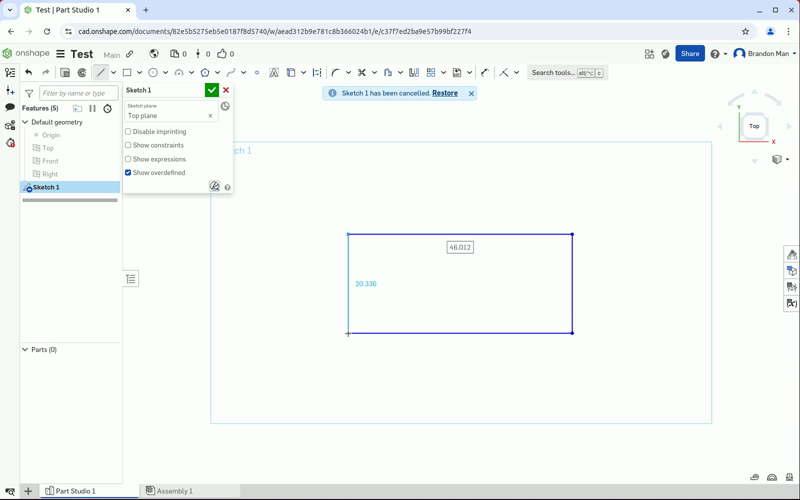
key(esc)
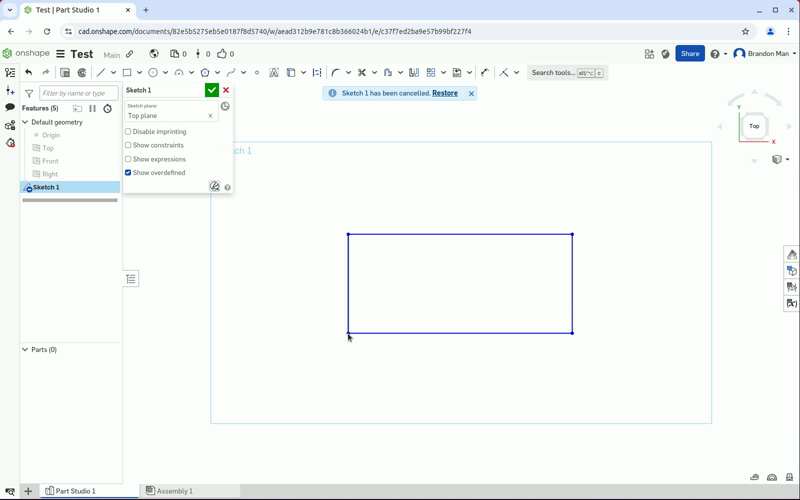
key(c)
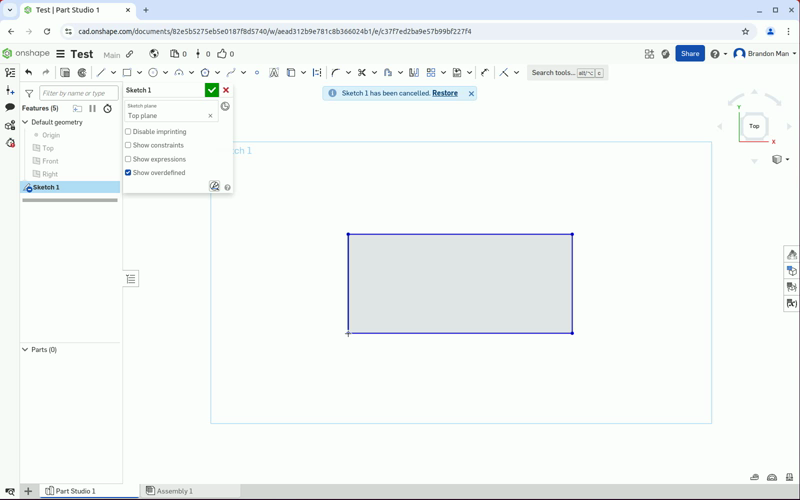
key_down(shift)
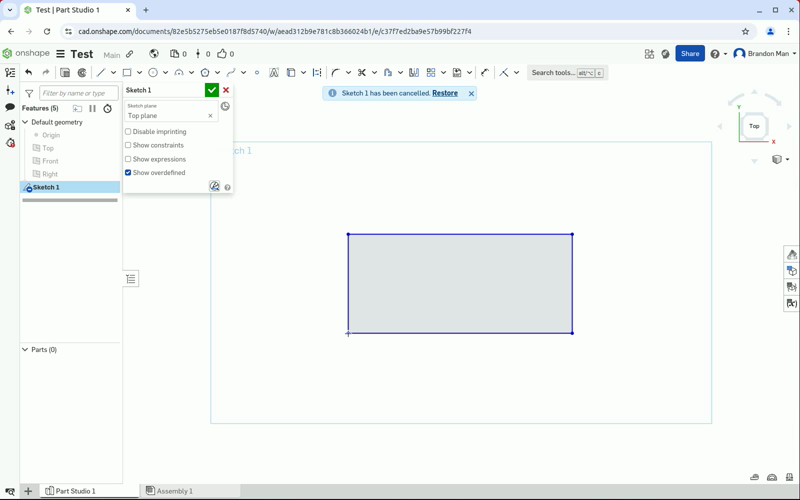
mouse_move(461, 283)
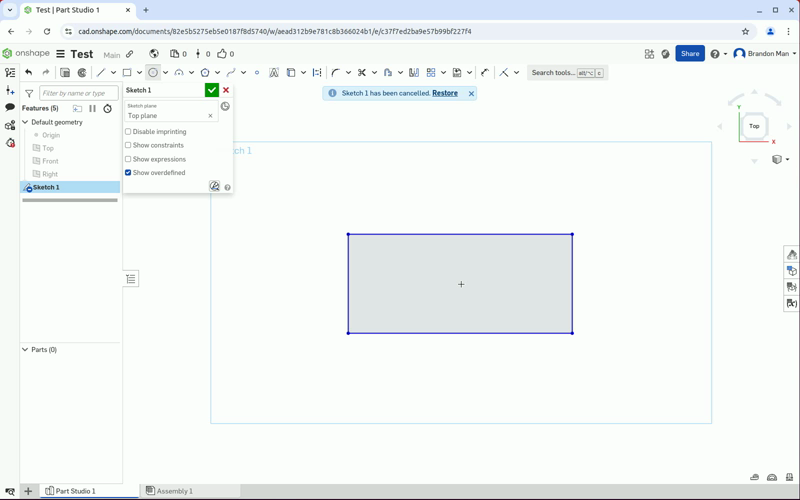
click(461, 283)
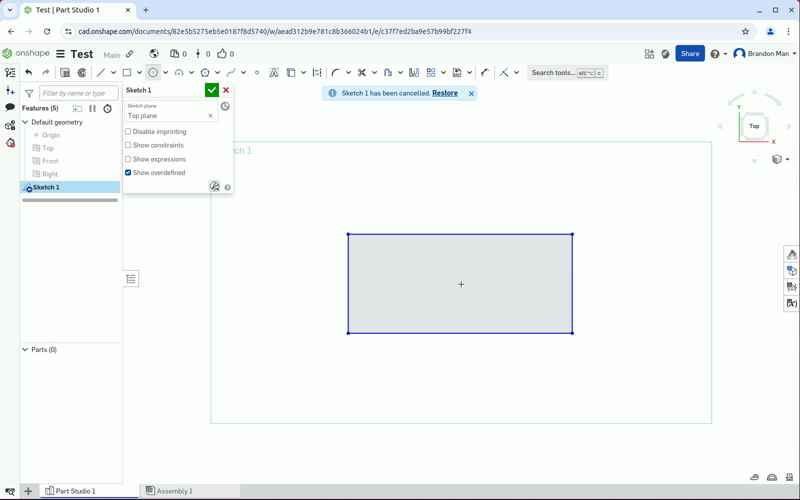
key_up(shift)
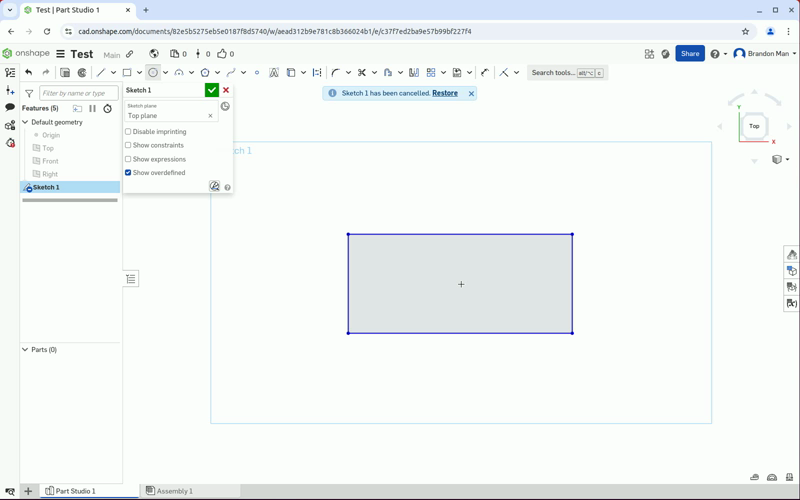
mouse_move(475, 283)
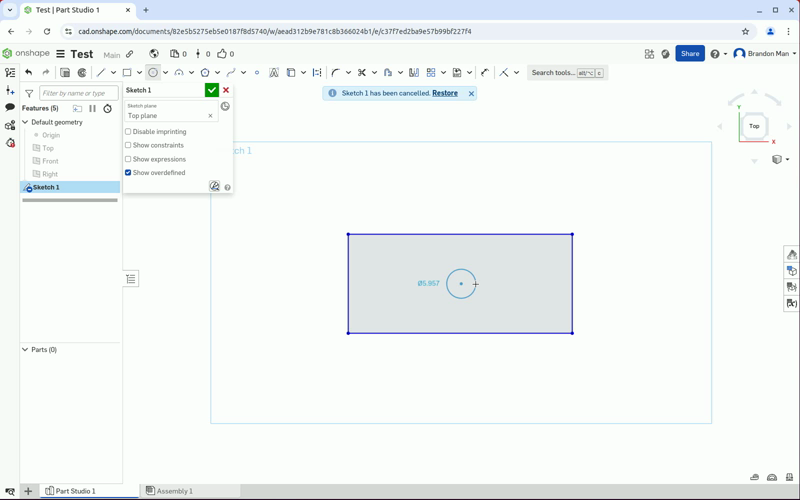
click(475, 283)
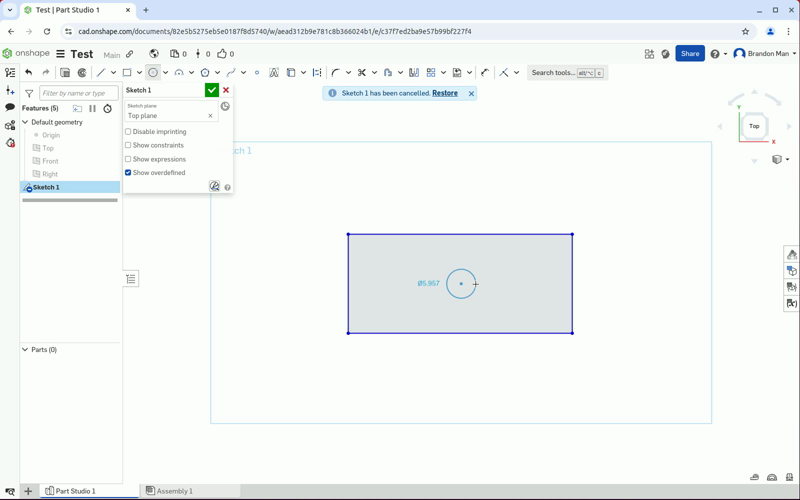
key(esc)
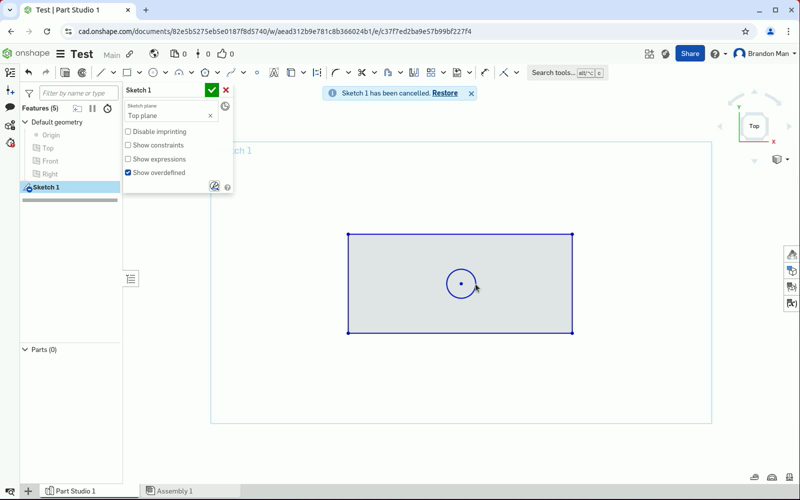
mouse_move(390, 313)
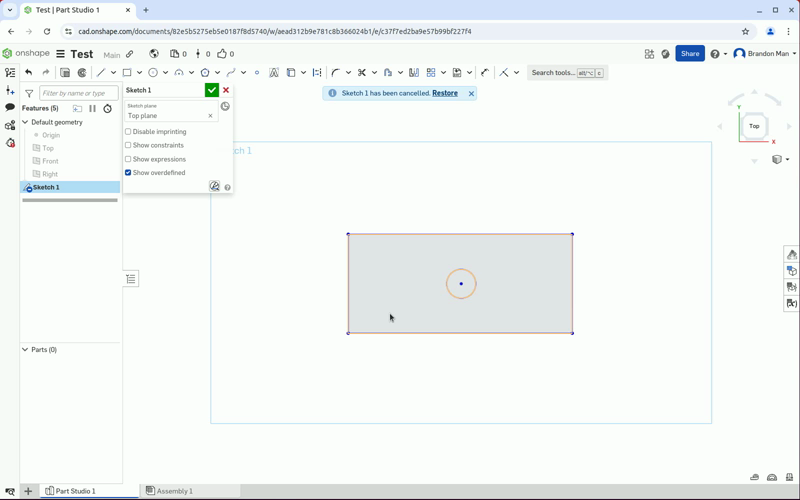
click(390, 313)
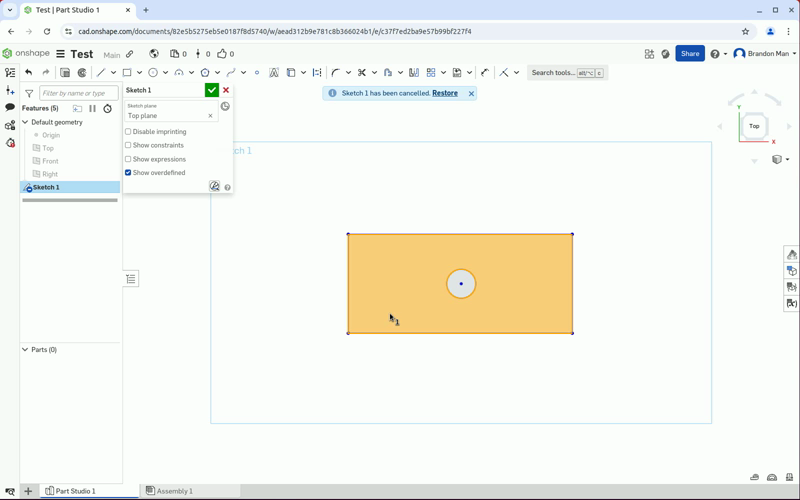
mouse_move(73, 352)
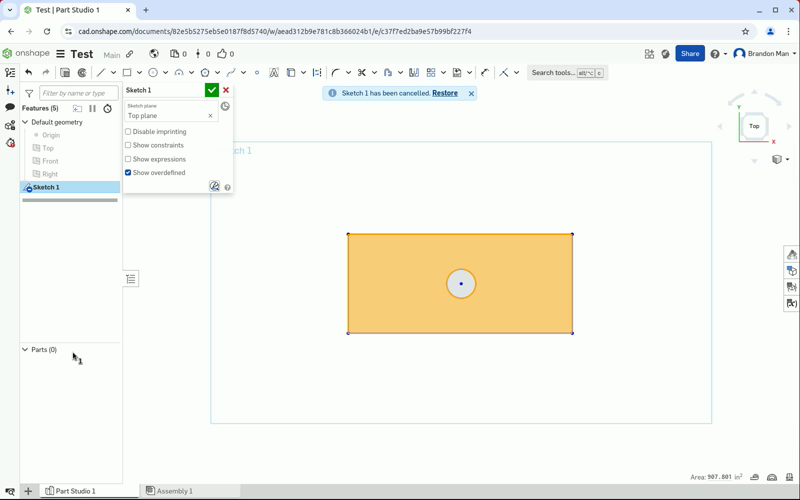
key(shift+y)
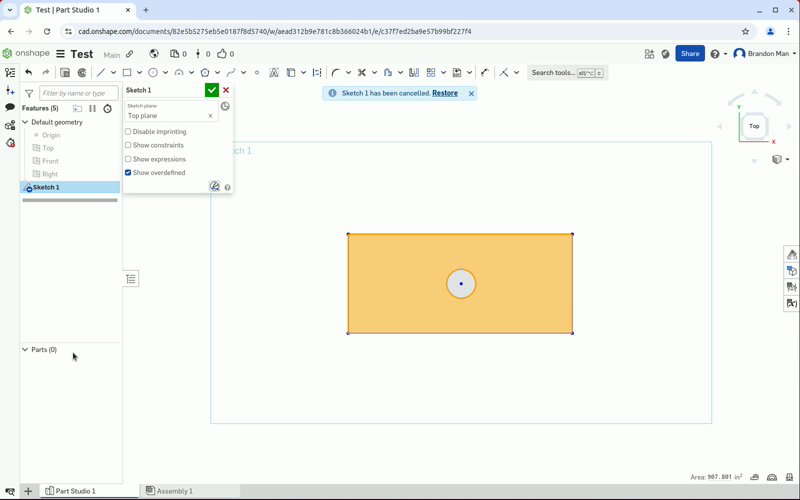
key(shift+e)
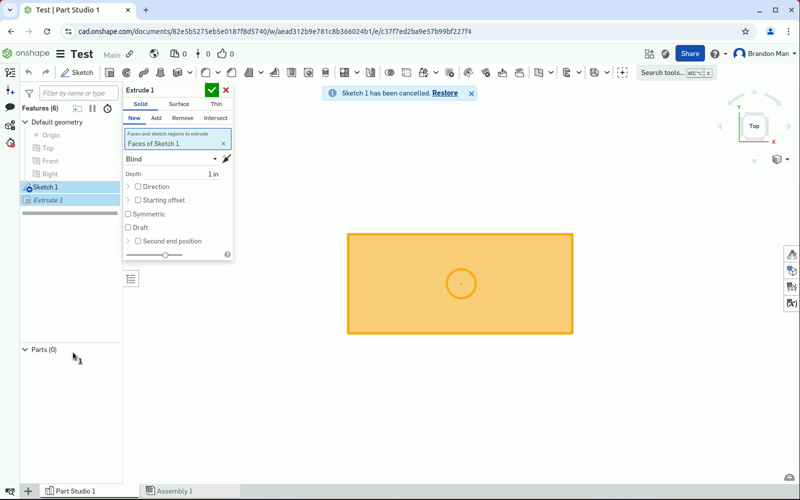
mouse_move(143, 106)
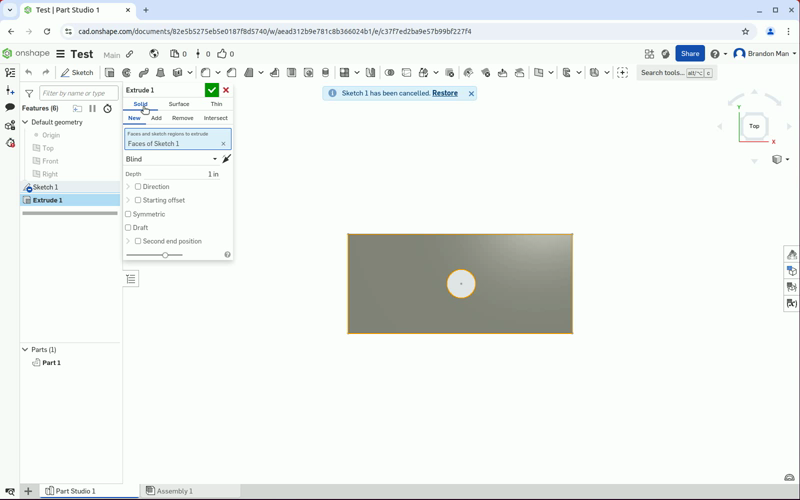
click(143, 106)
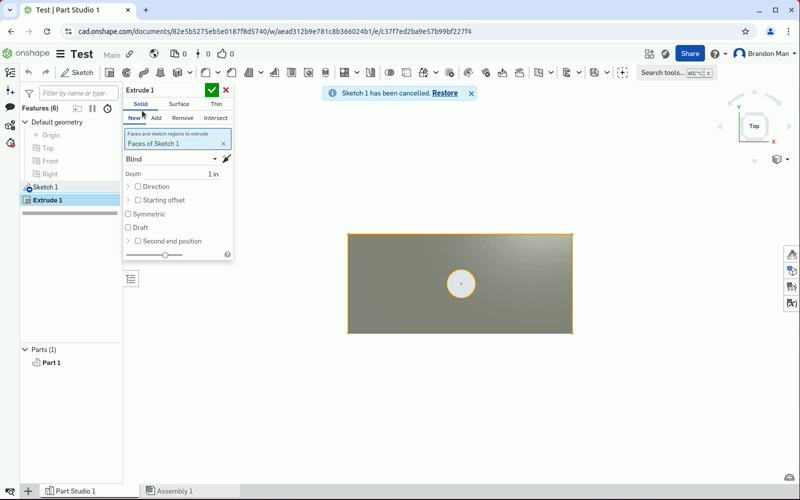
mouse_move(137, 120)
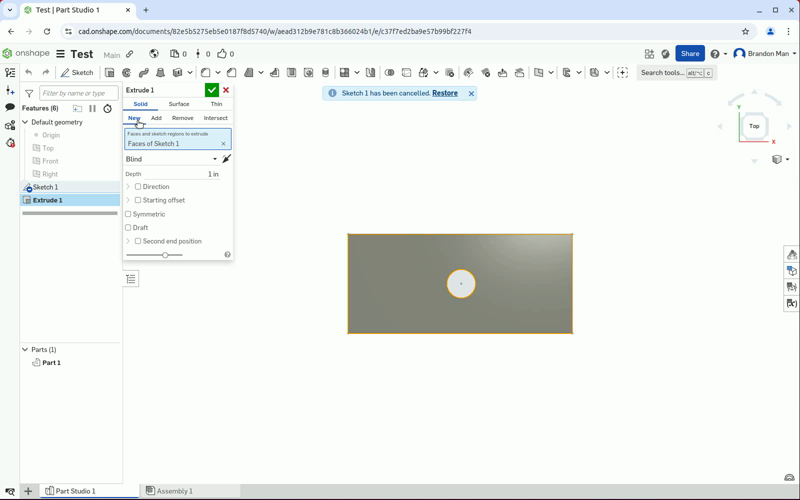
click(137, 120)
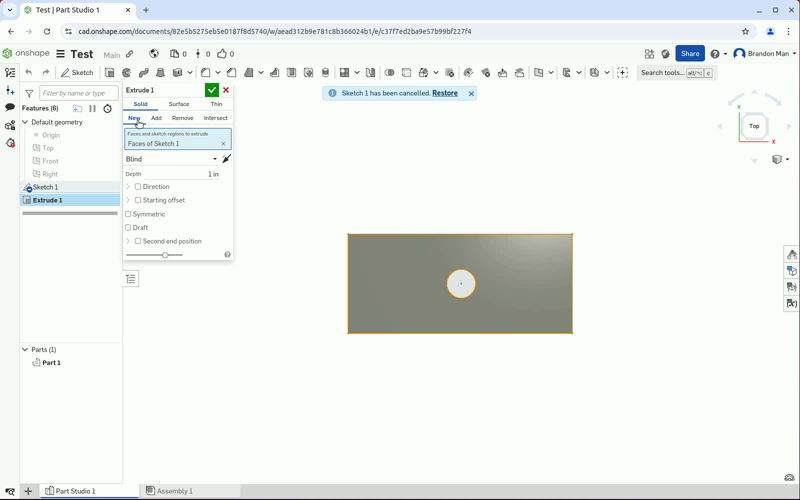
key(tab, 4)
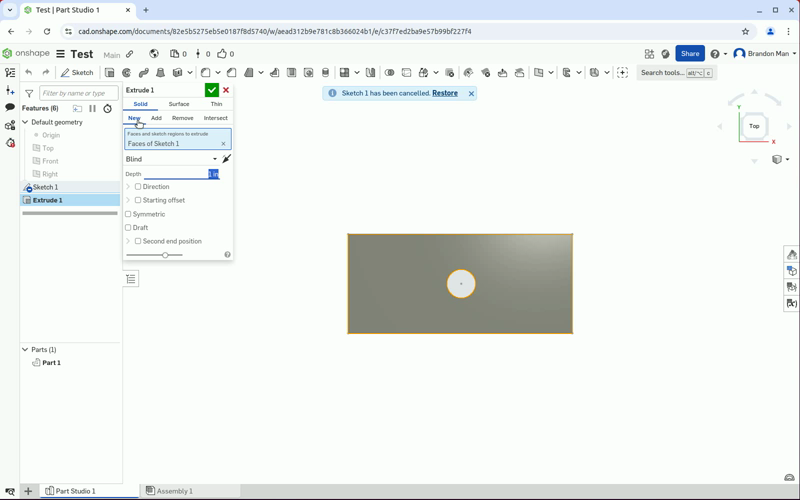
text(5.536)
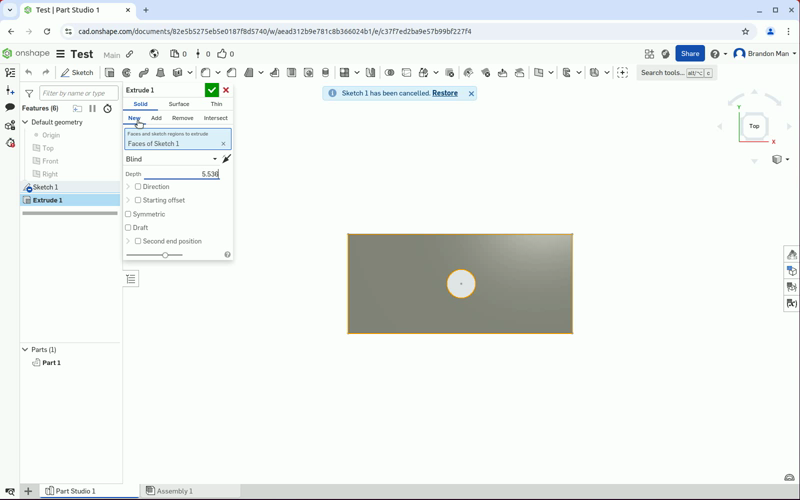
key(enter)
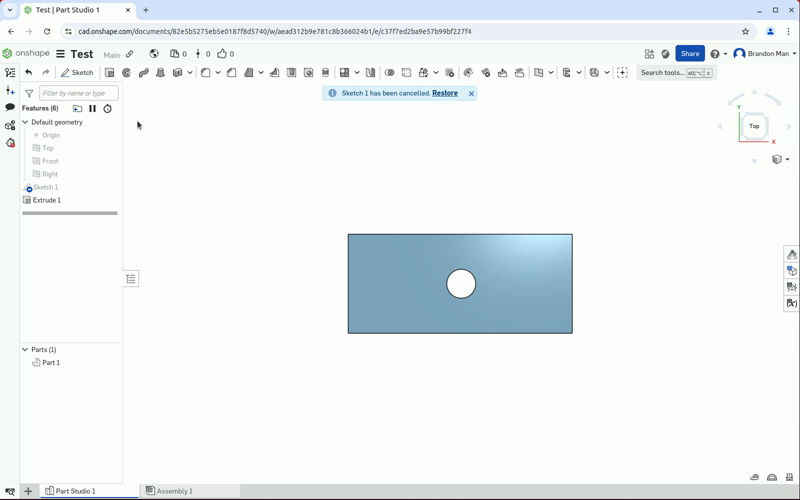
key(shift+h)
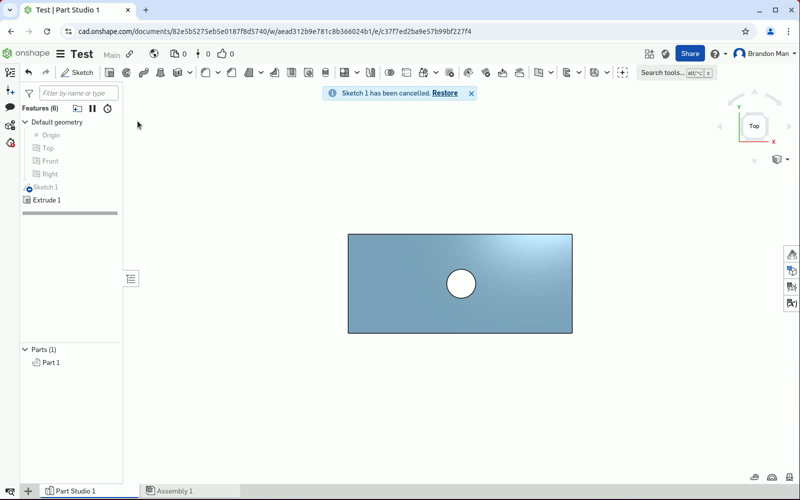
key(shift+h)
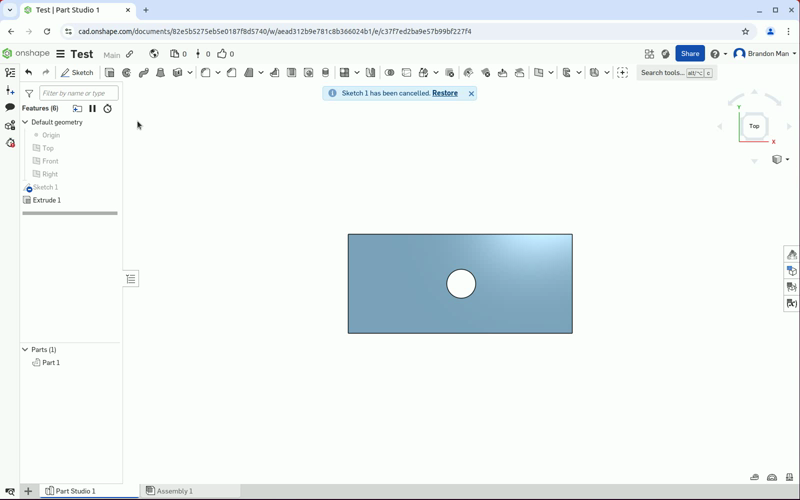
mouse_move(73, 189)
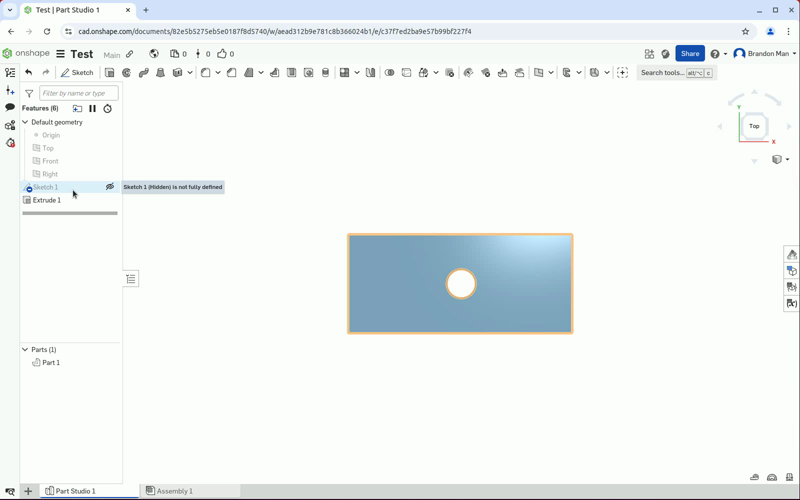
click(73, 189)
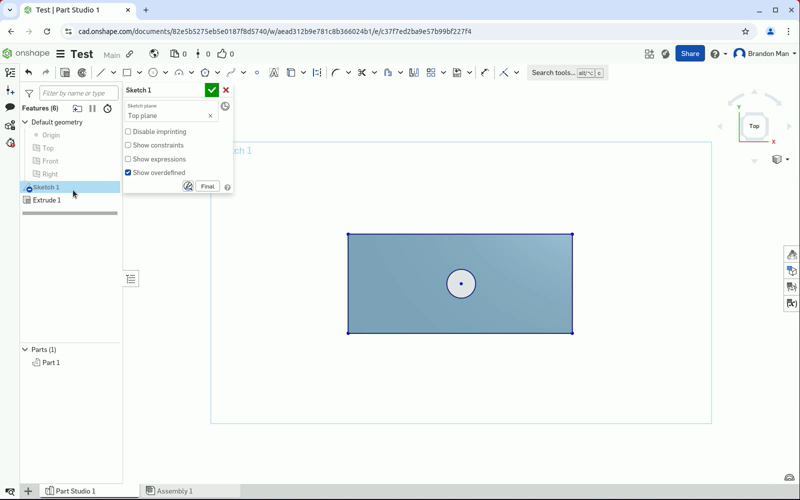
mouse_move(229, 92)
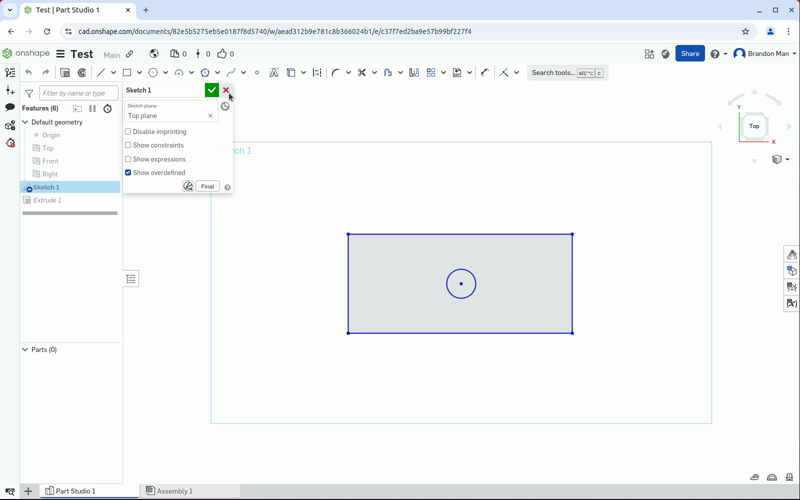
click(229, 92)
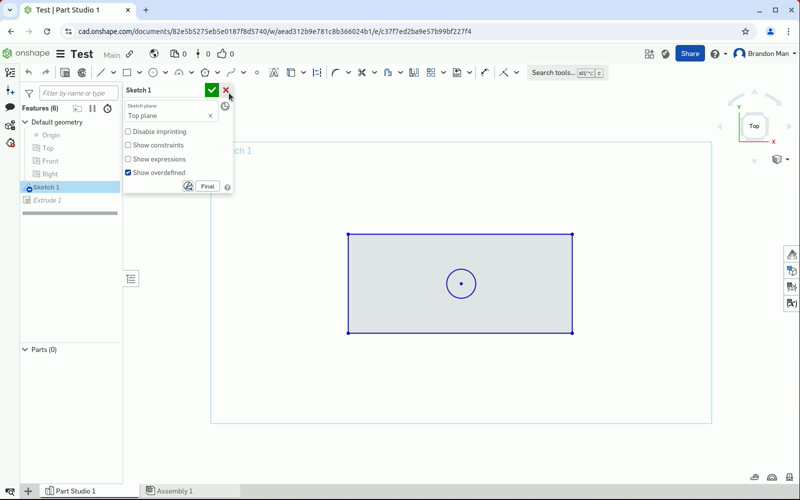
key(shift+s)
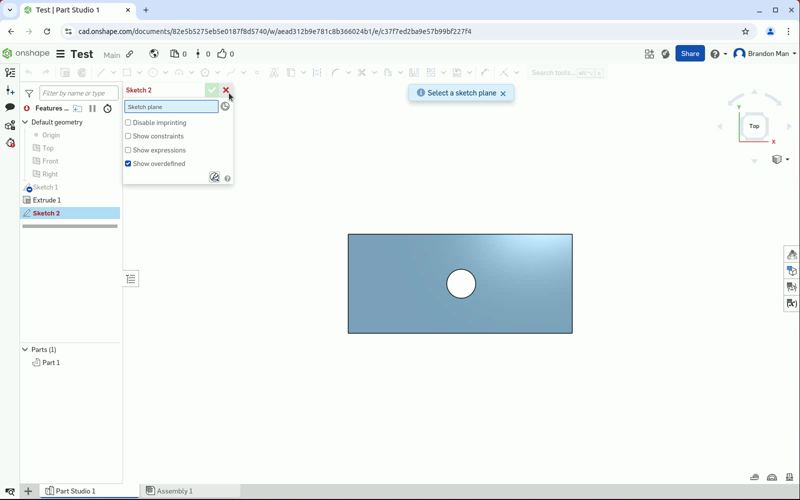
mouse_move(73, 150)
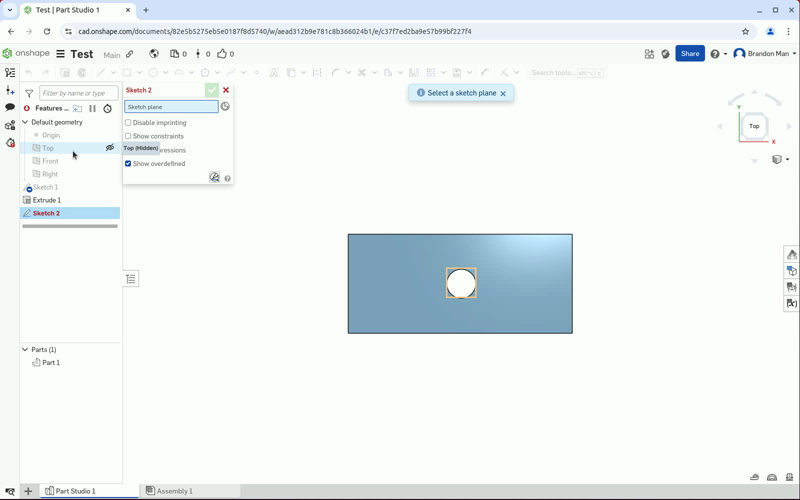
click(73, 150)
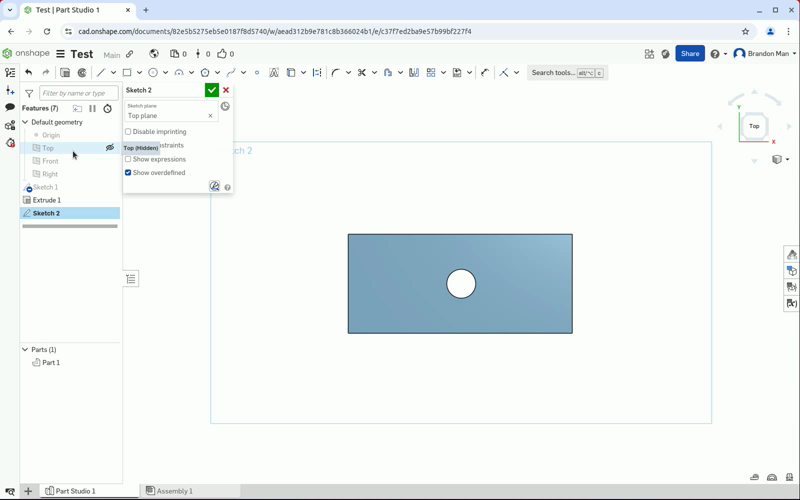
mouse_move(73, 352)
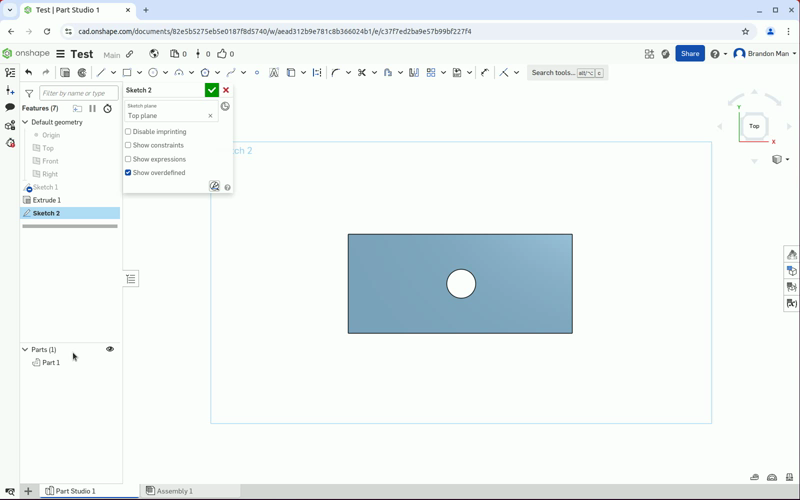
key(y)
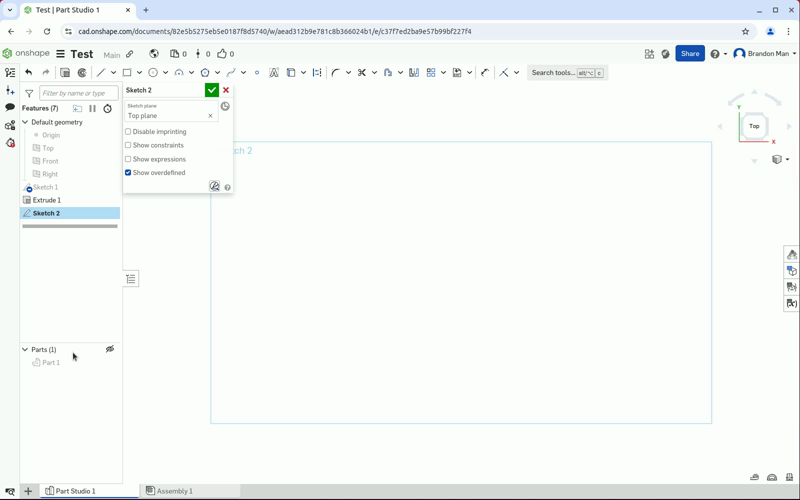
key(c)
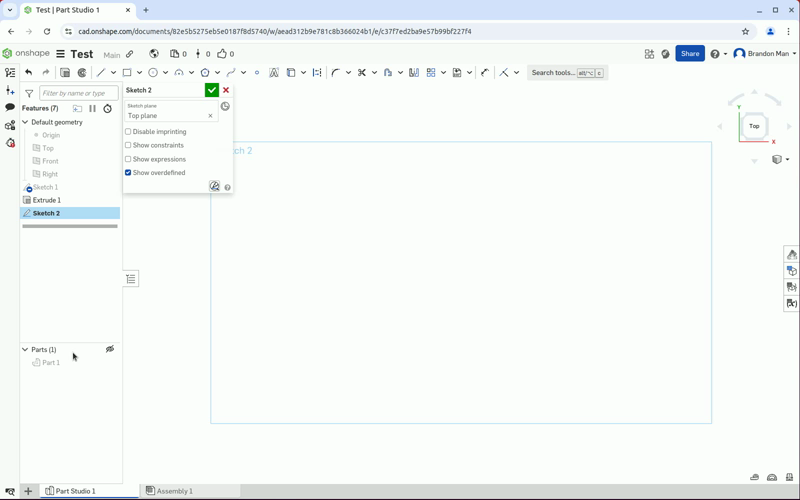
key_down(shift)
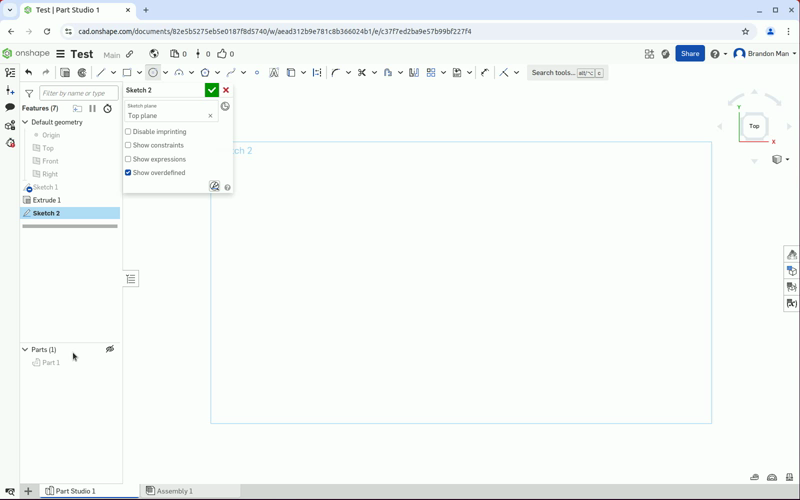
mouse_move(461, 282)
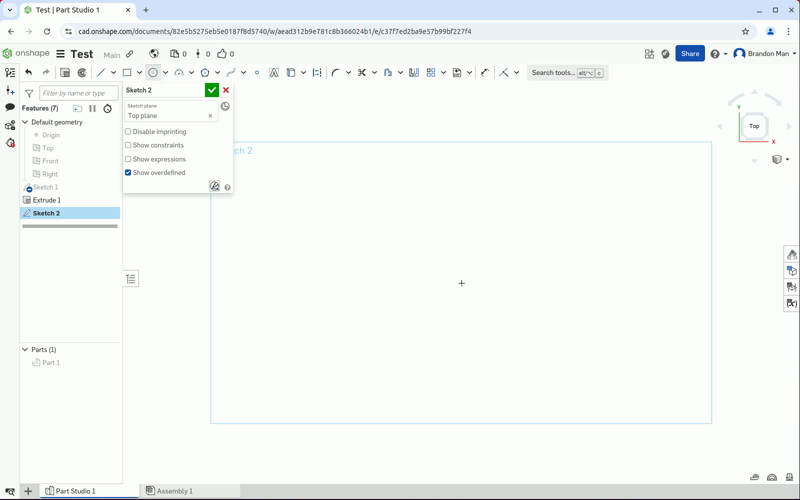
click(461, 282)
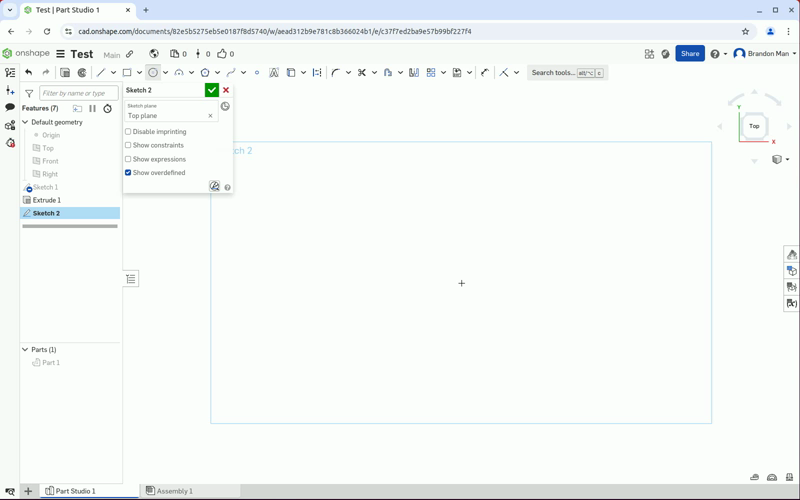
key_up(shift)
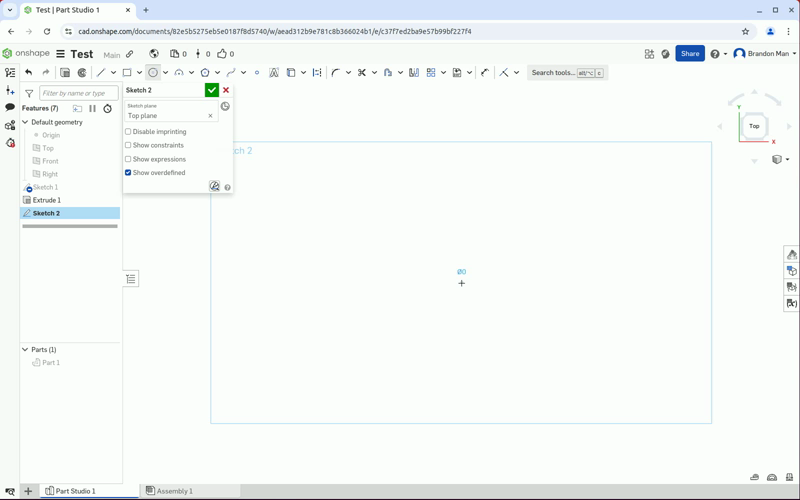
mouse_move(477, 282)
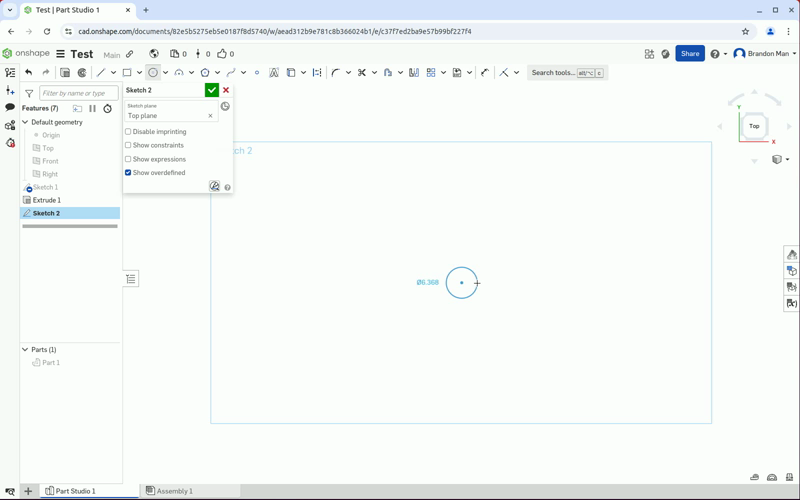
click(477, 282)
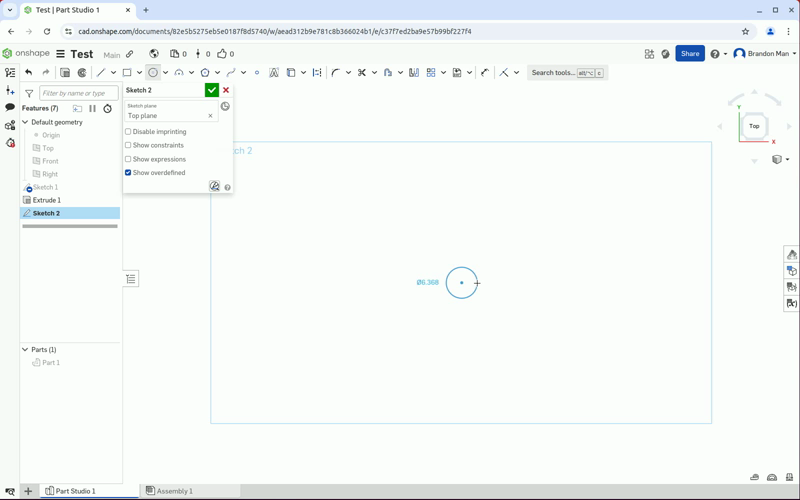
key(esc)
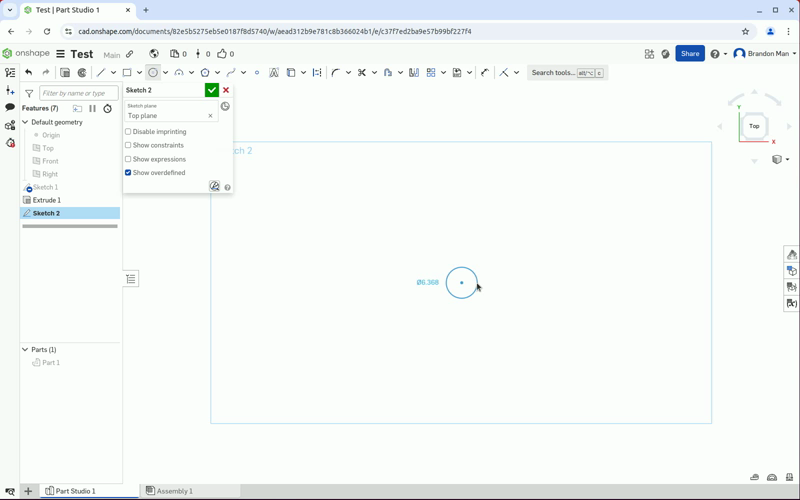
mouse_move(456, 283)
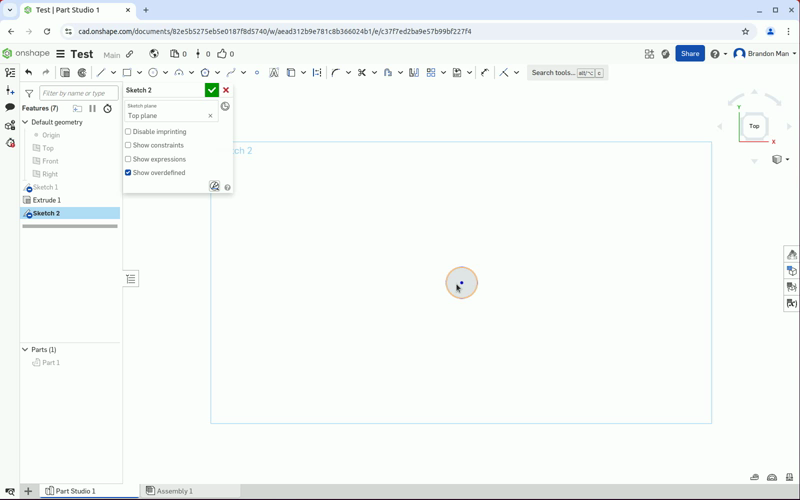
scroll(6)
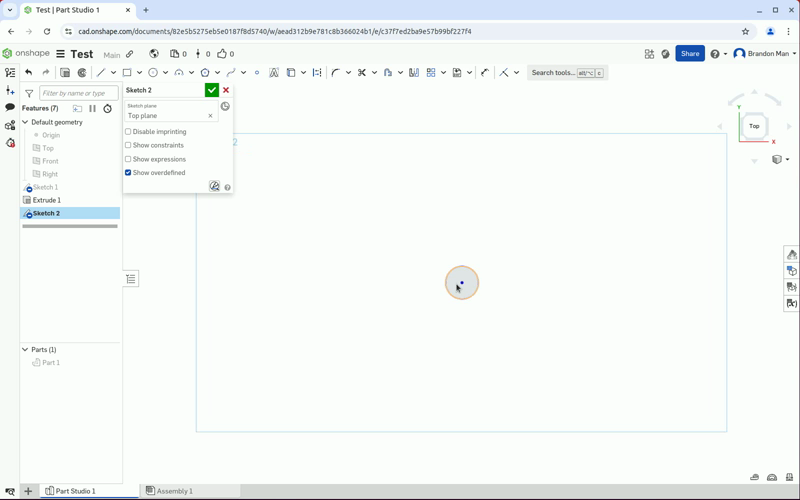
scroll(6)
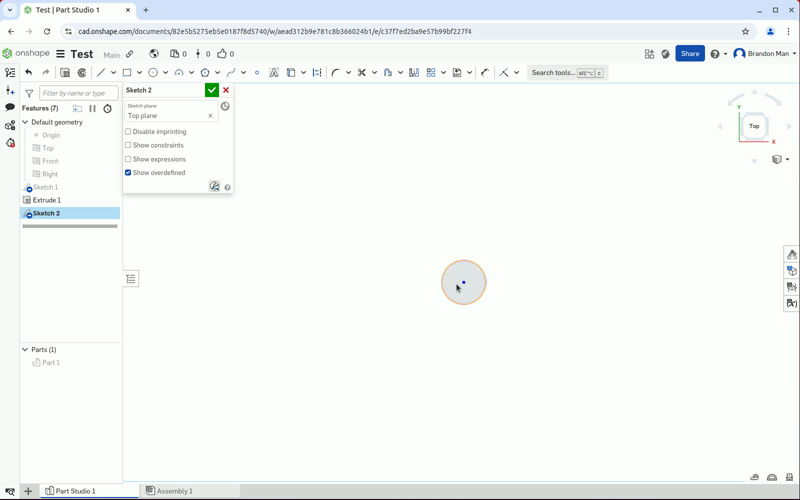
scroll(6)
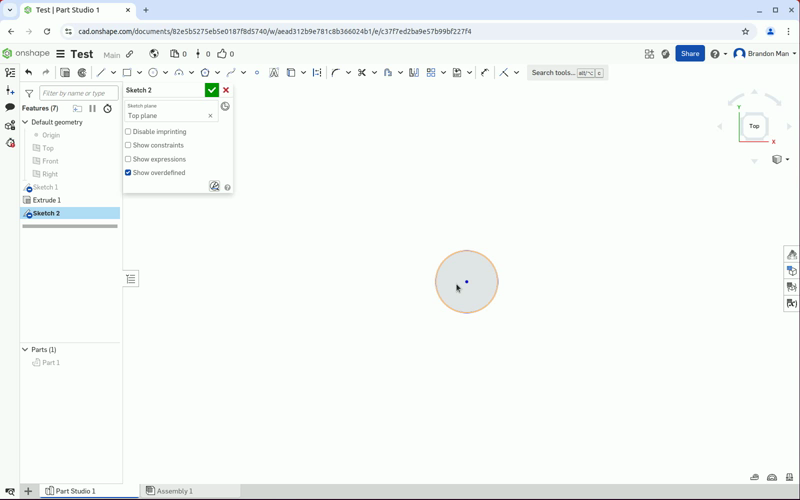
scroll(6)
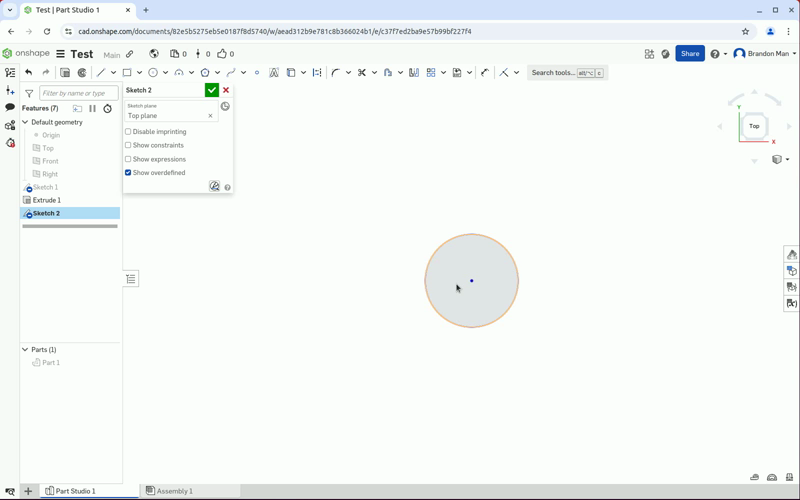
scroll(6)
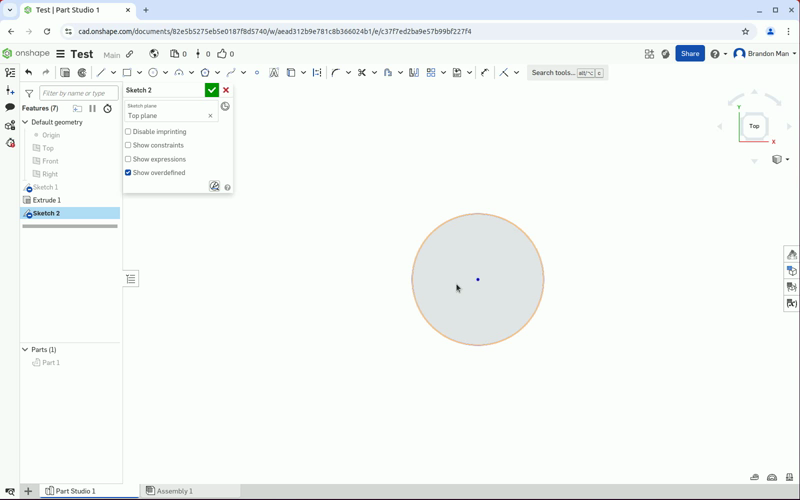
scroll(6)
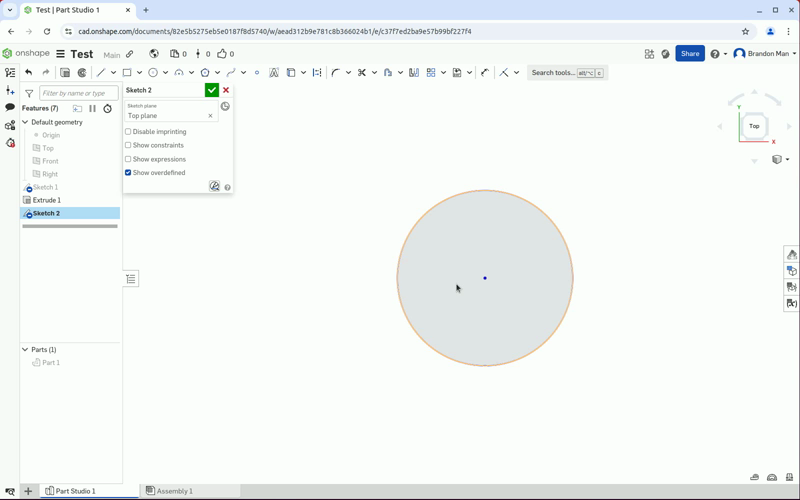
scroll(6)
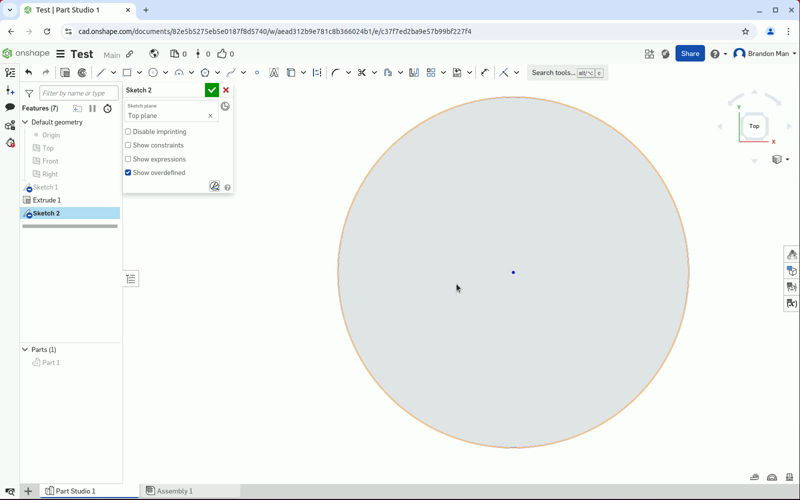
click(456, 283)
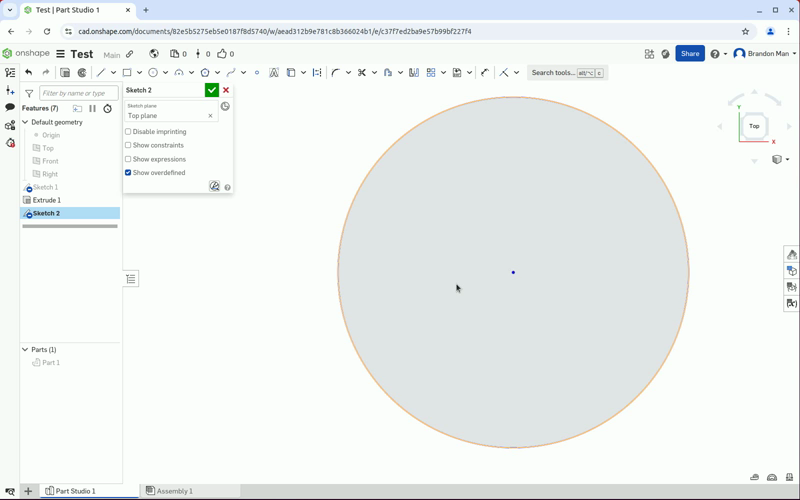
scroll(-6)
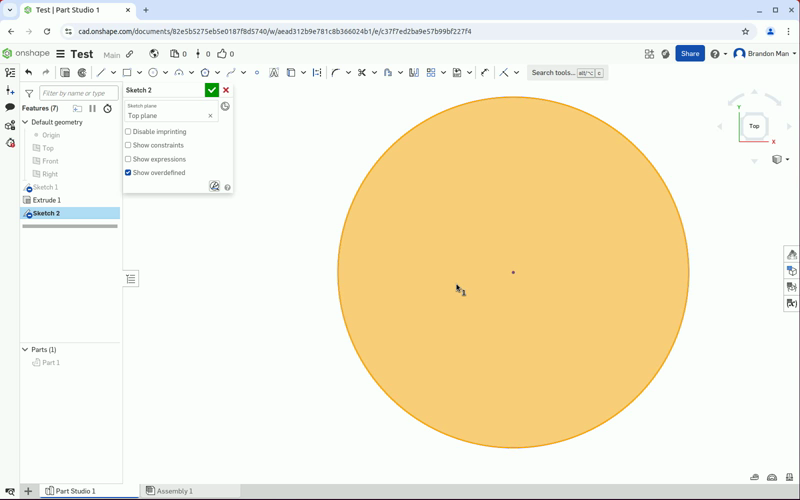
scroll(-6)
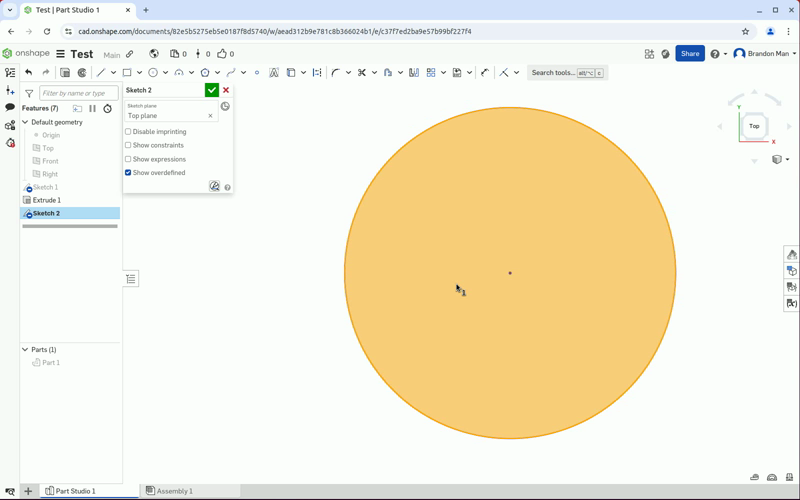
scroll(-6)
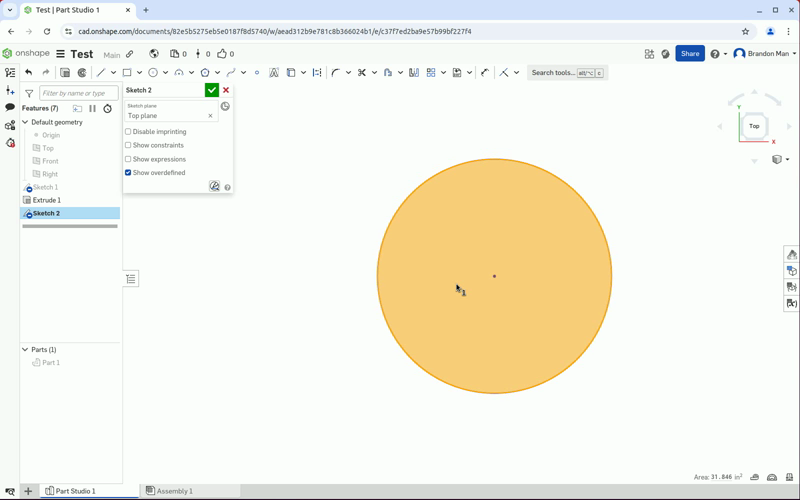
scroll(-6)
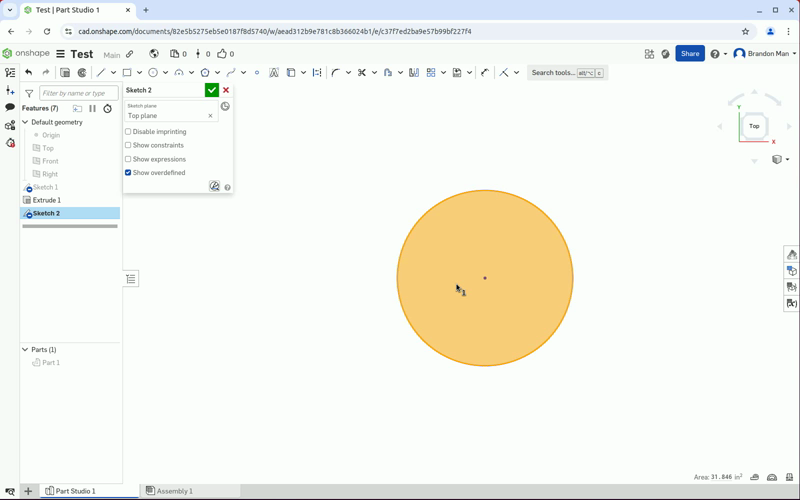
scroll(-6)
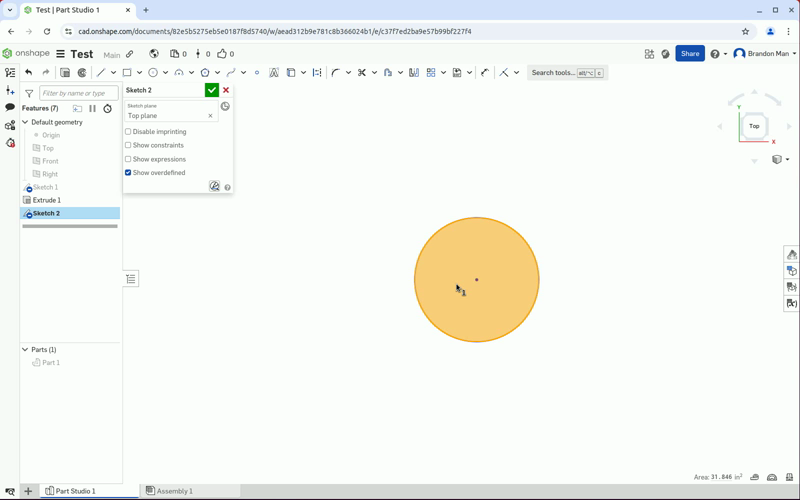
scroll(-6)
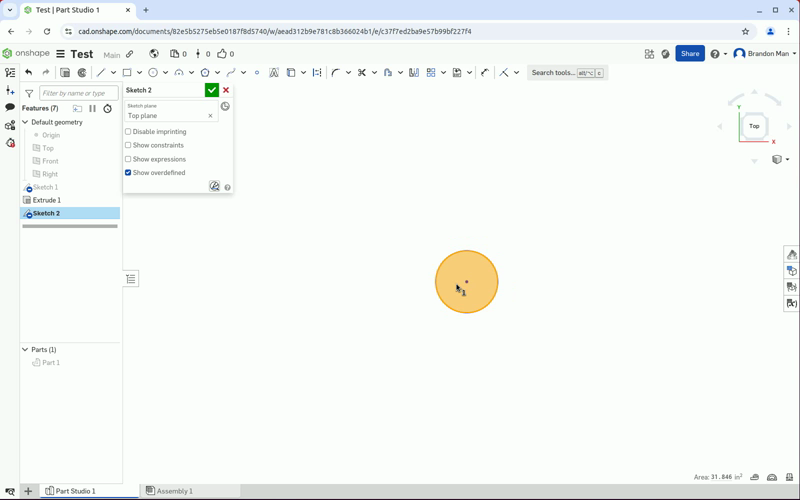
scroll(-6)
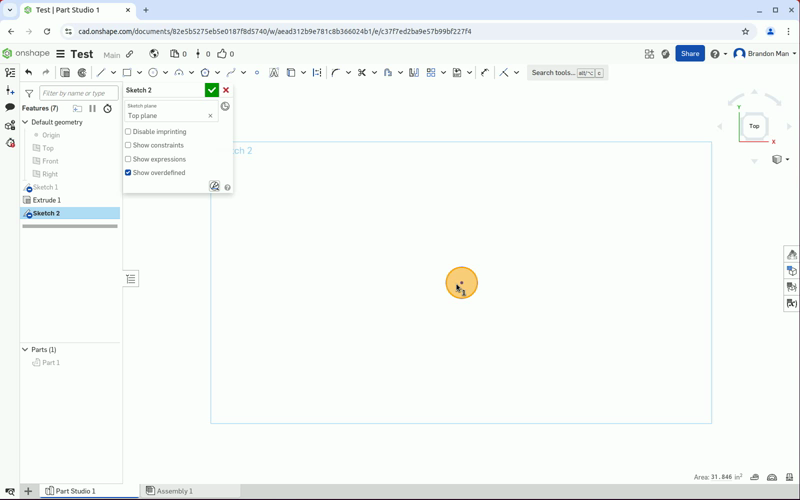
mouse_move(73, 352)
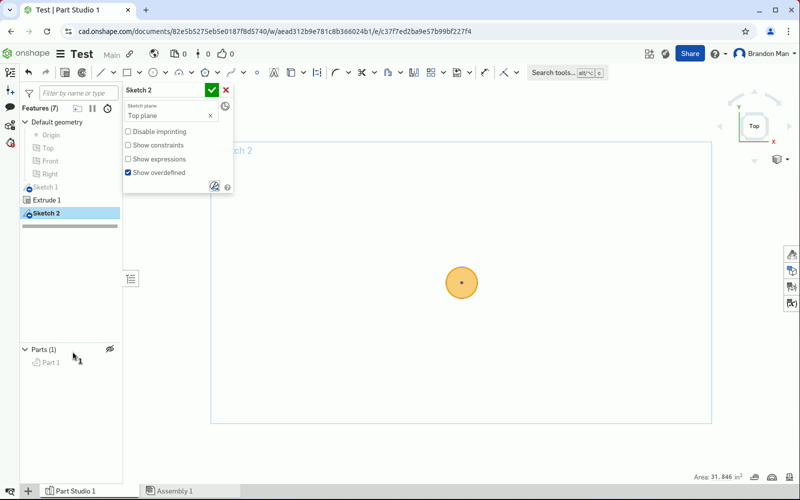
key(shift+y)
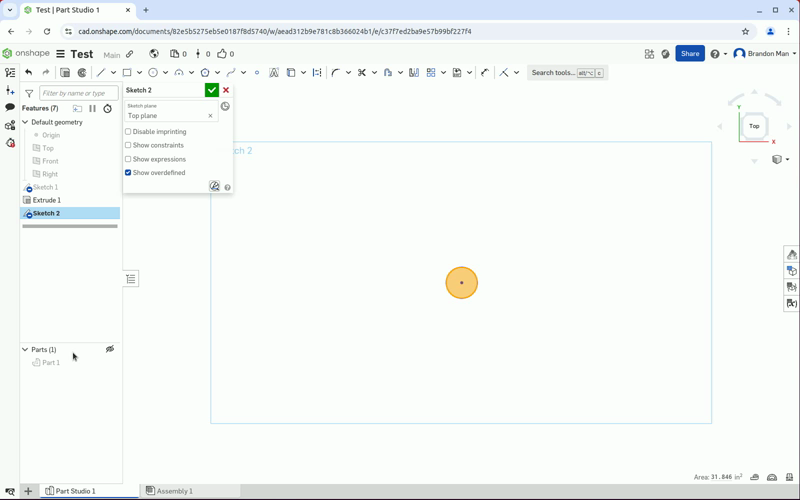
key(shift+e)
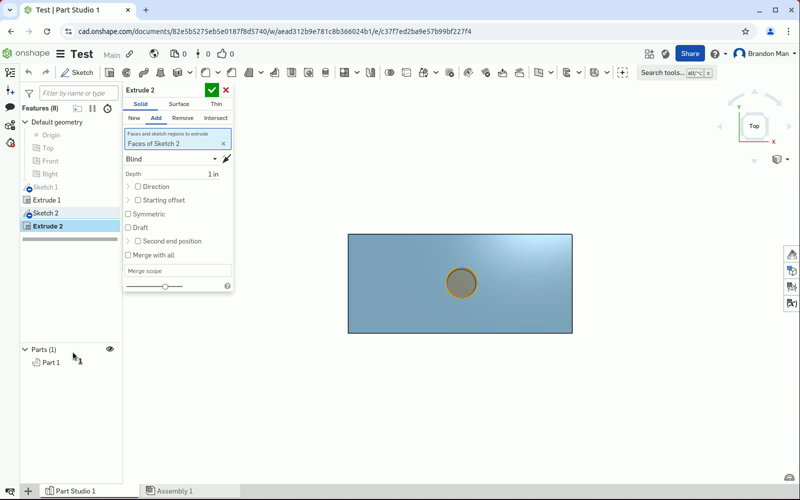
mouse_move(143, 106)
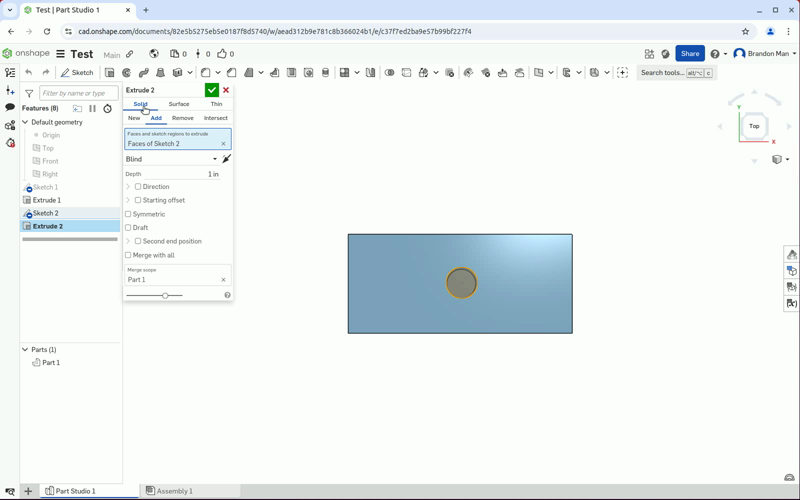
click(143, 106)
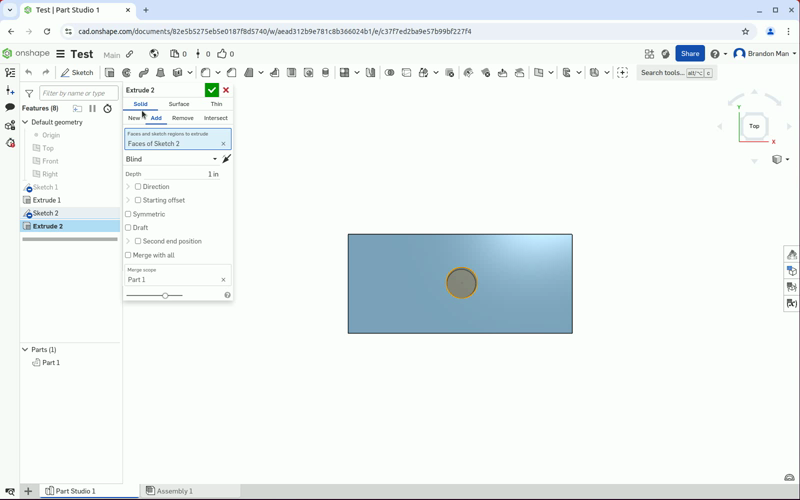
mouse_move(137, 120)
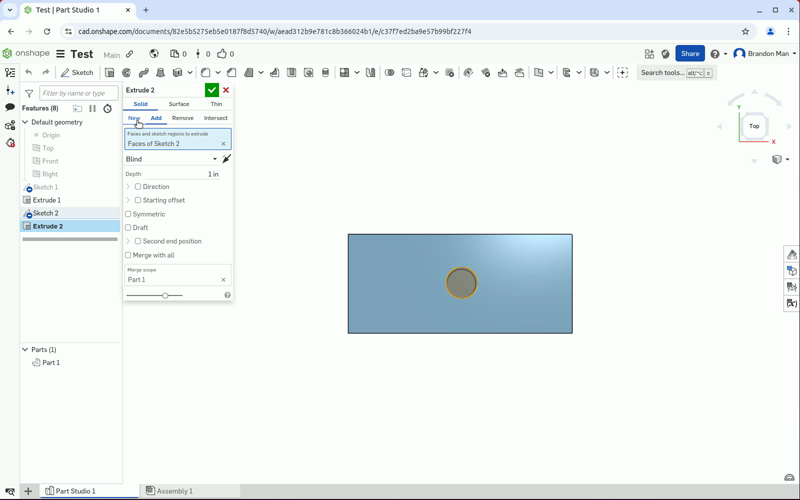
click(137, 120)
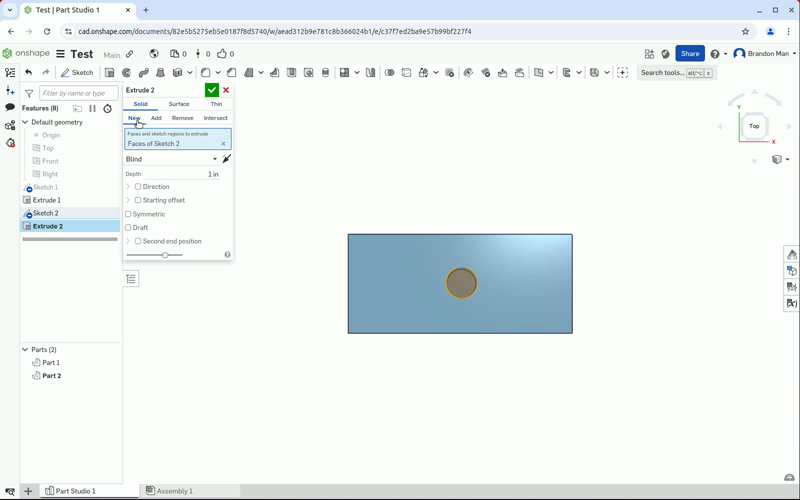
key(tab, 4)
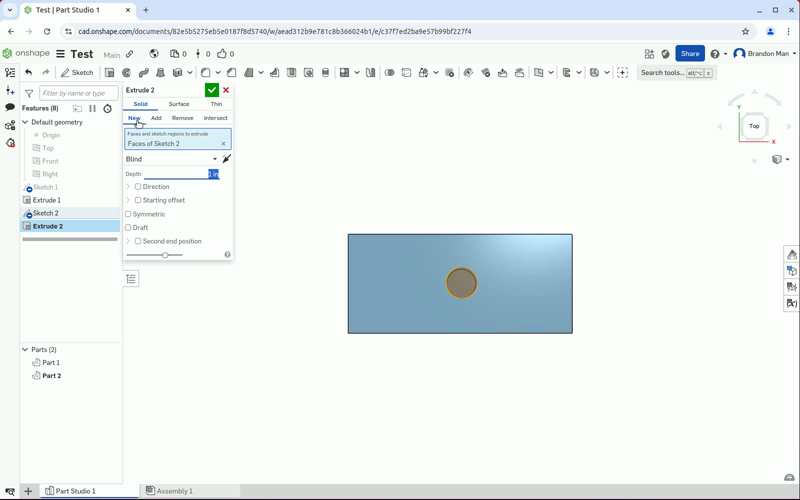
text(5.536)
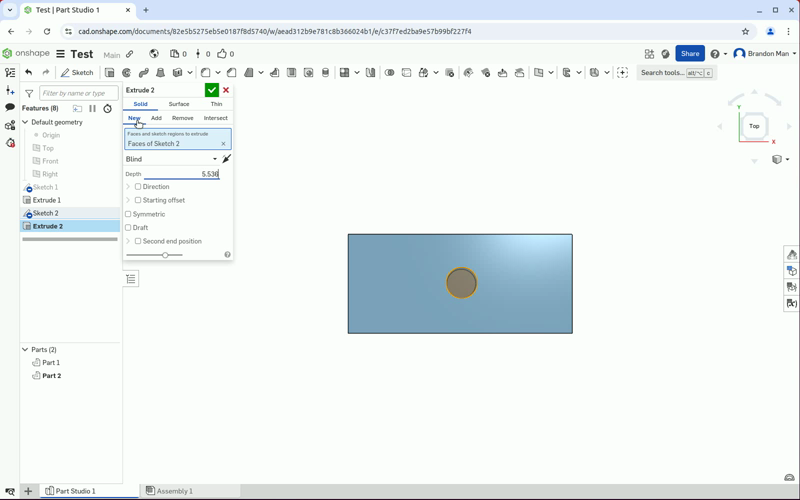
key(enter)
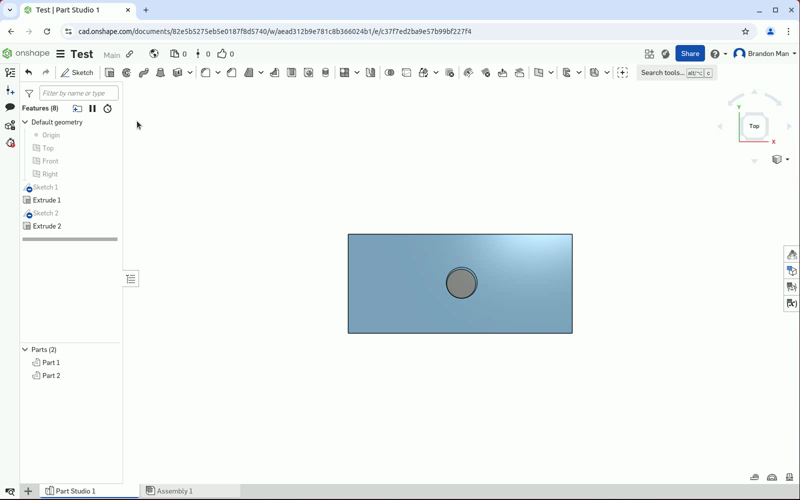
key(shift+h)
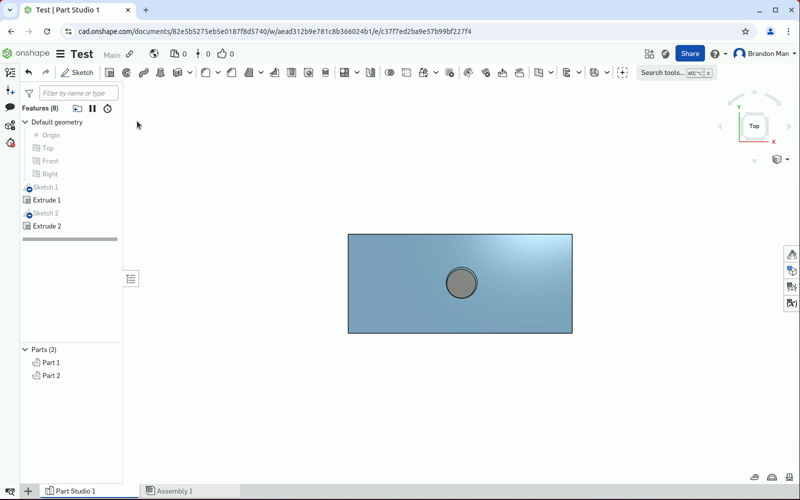
key(shift+h)
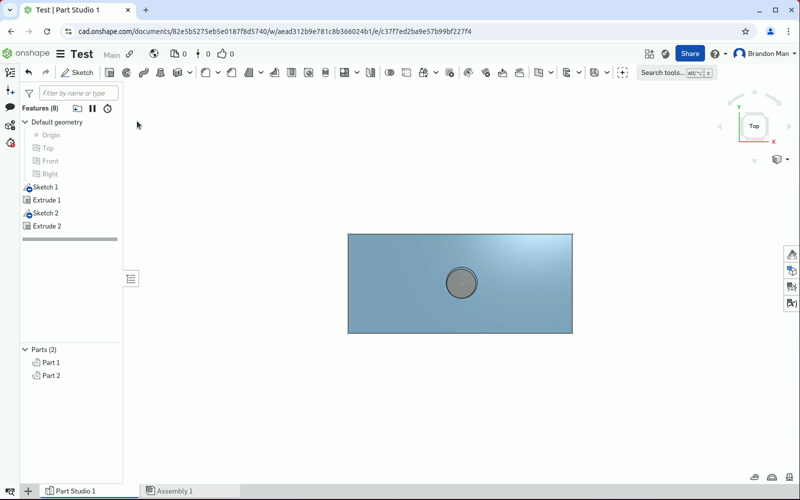
key(shift+7)
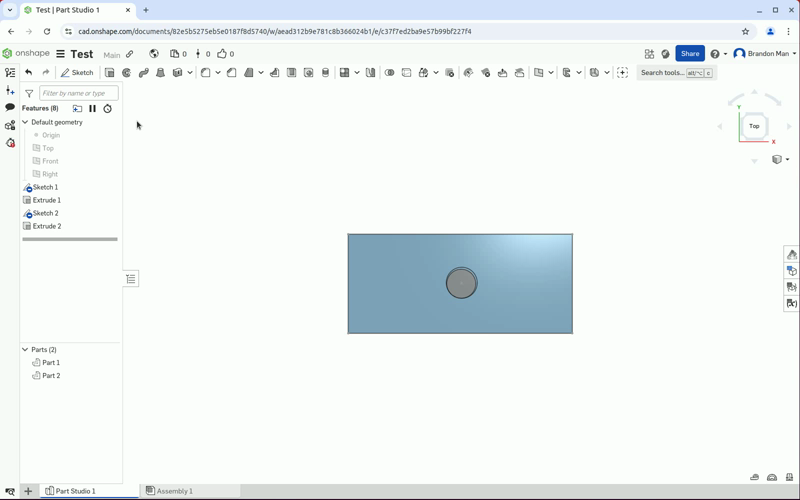
key(up, 3)
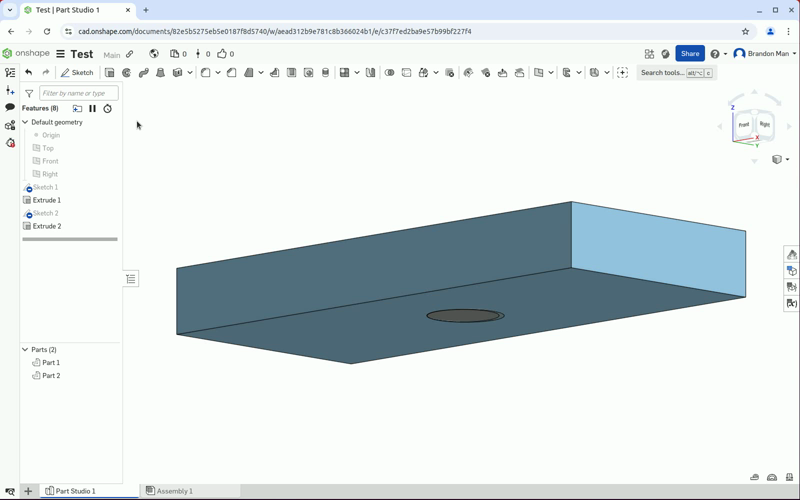
key(left, 3)
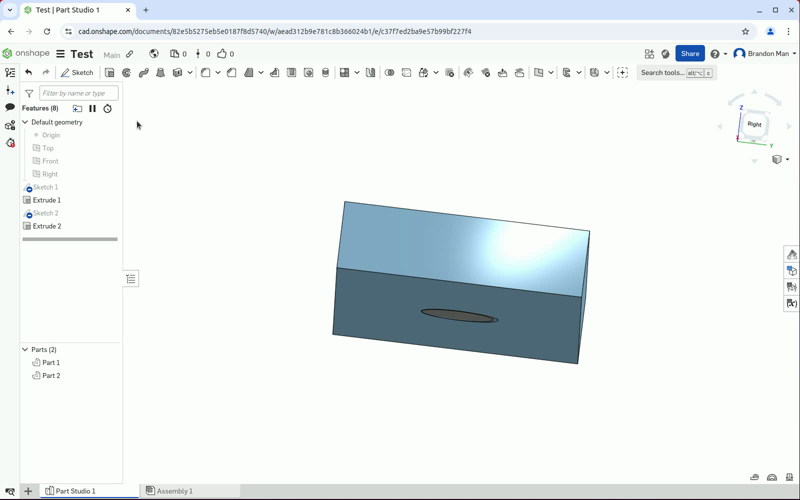
key(right, 3)
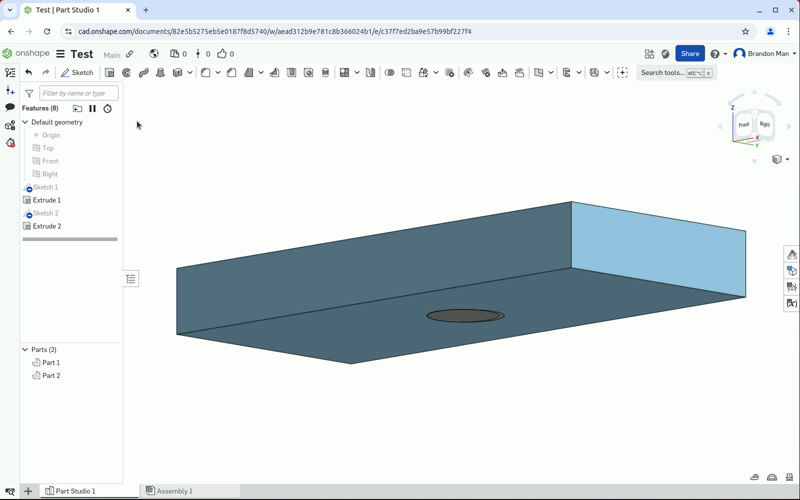
key(down, 3)
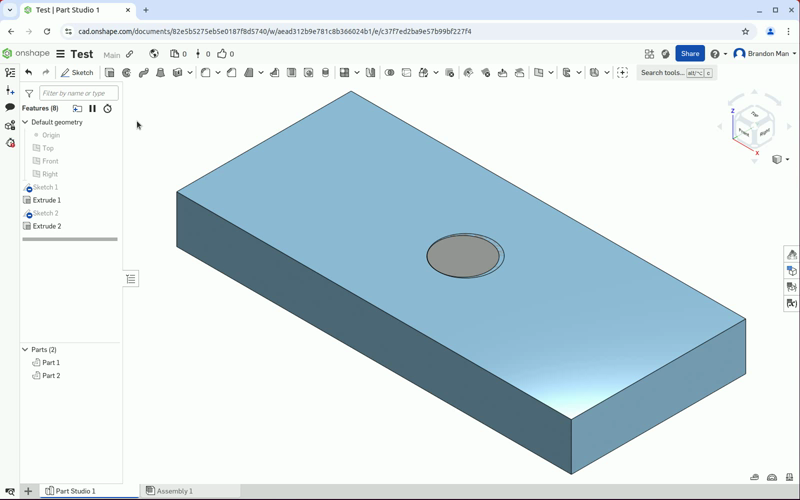
mouse_move(73, 189)
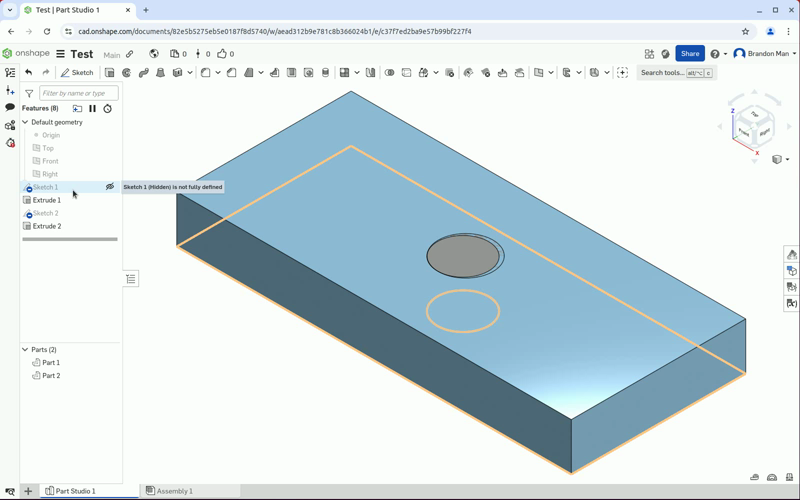
click(73, 189)